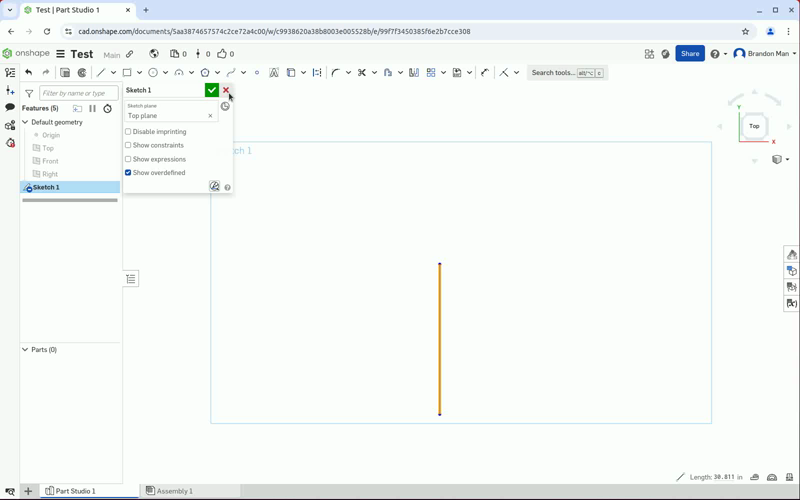
key(shift+h)
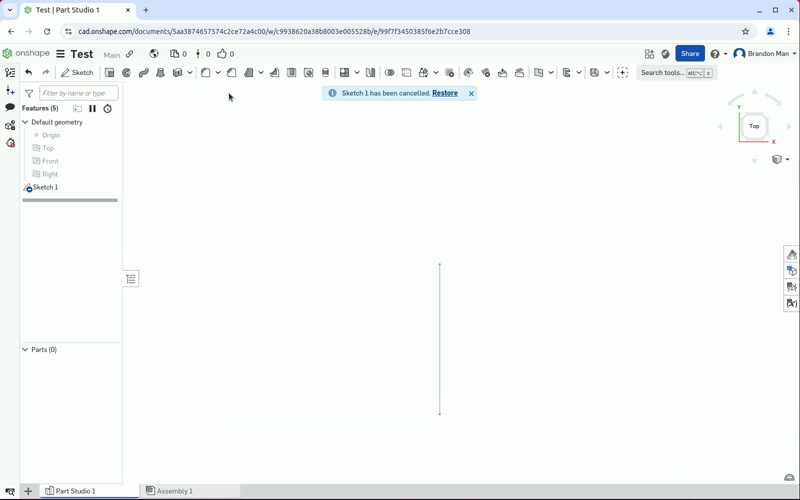
key(shift+s)
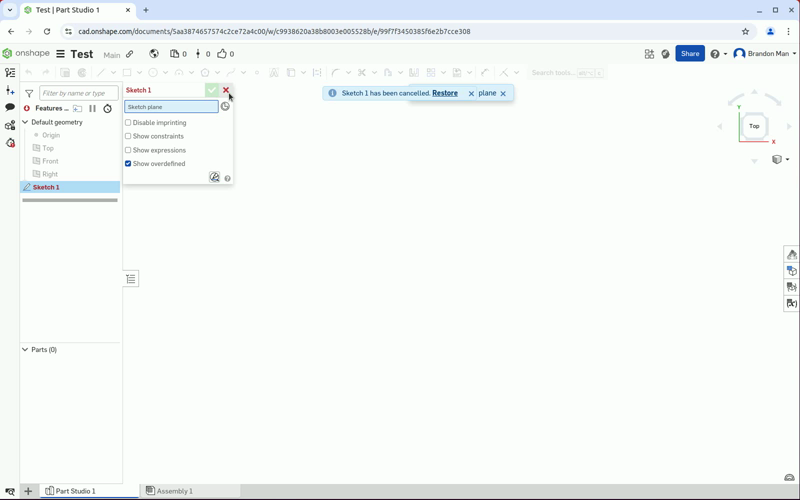
mouse_move(73, 150)
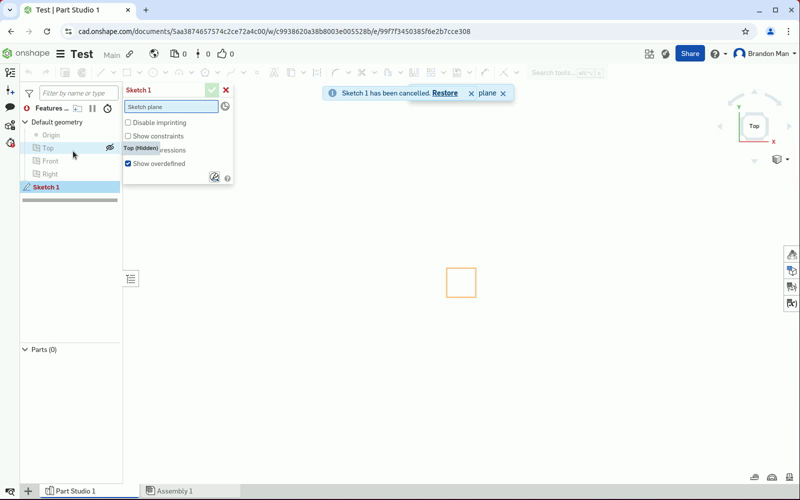
click(73, 150)
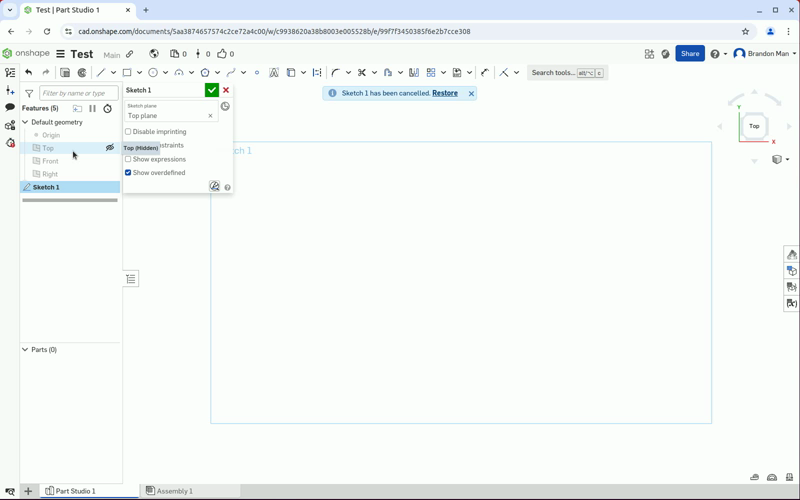
mouse_move(73, 352)
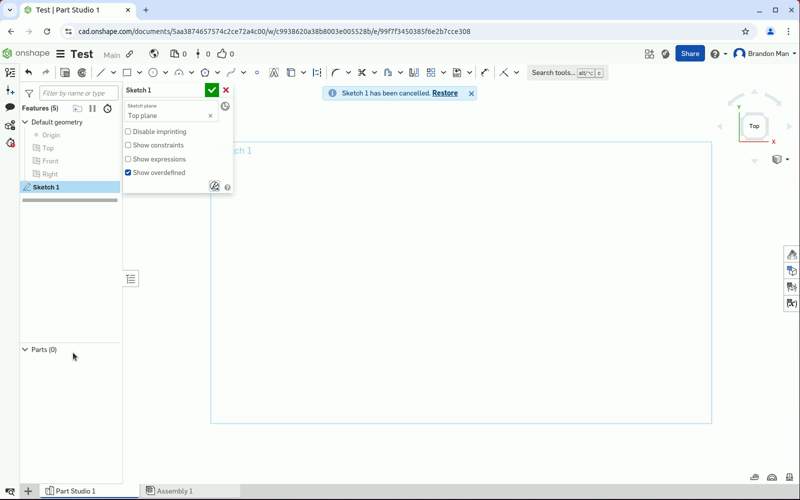
key(y)
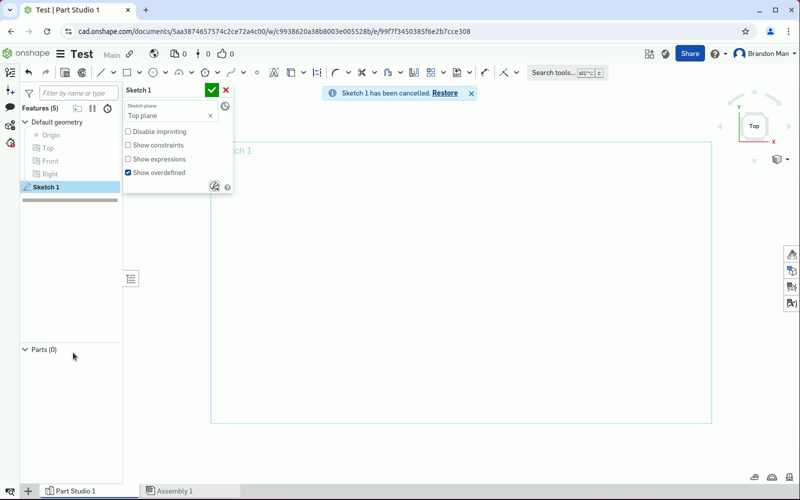
key(c)
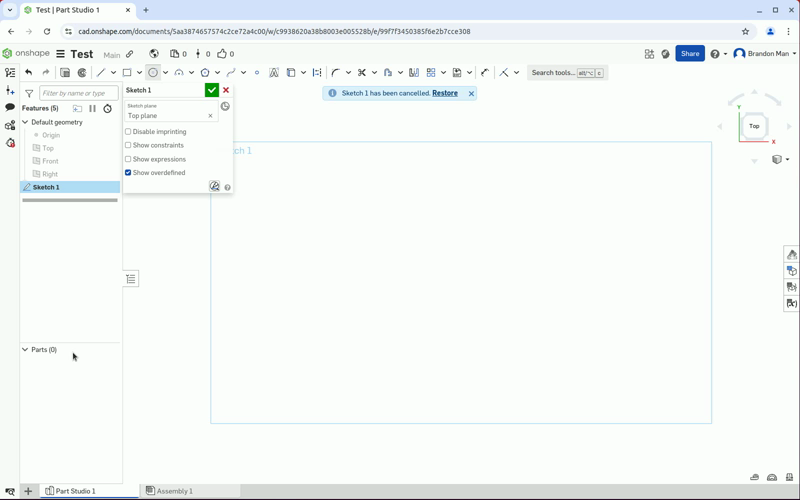
key_down(shift)
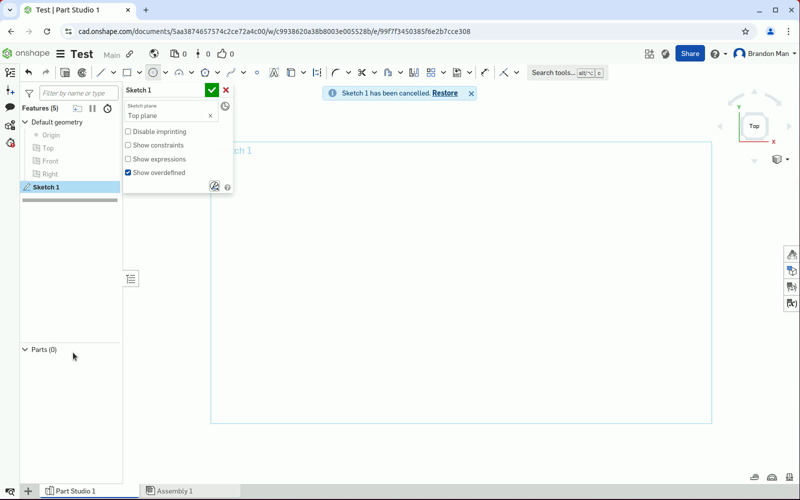
mouse_move(362, 238)
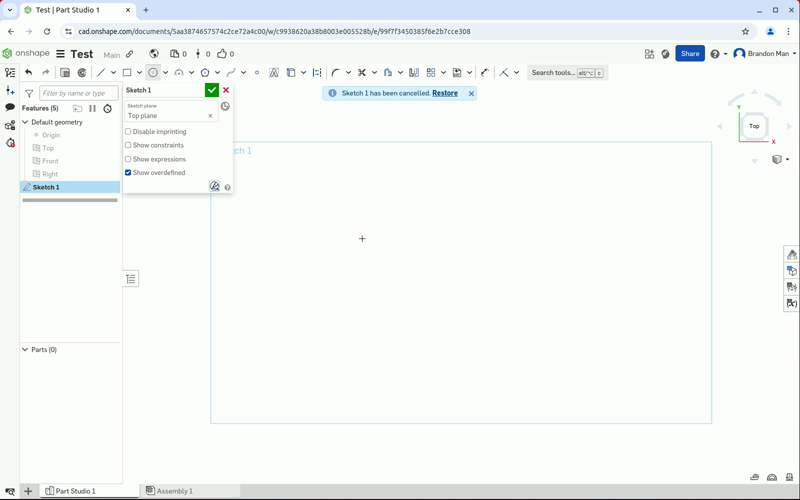
click(362, 238)
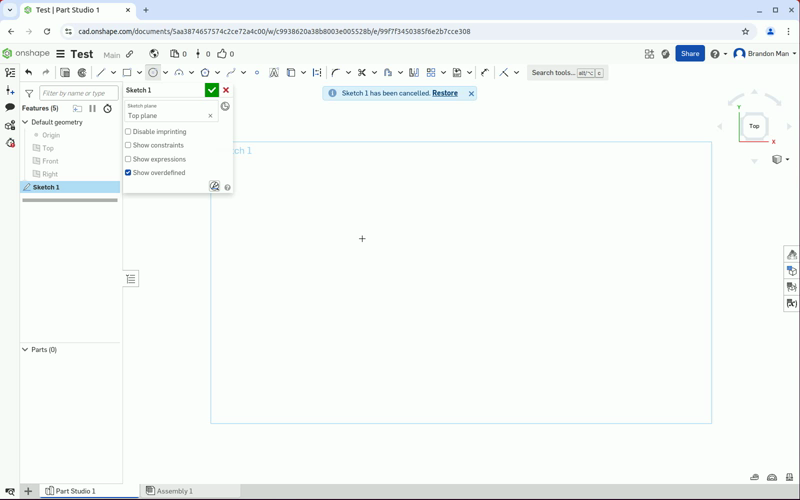
key_up(shift)
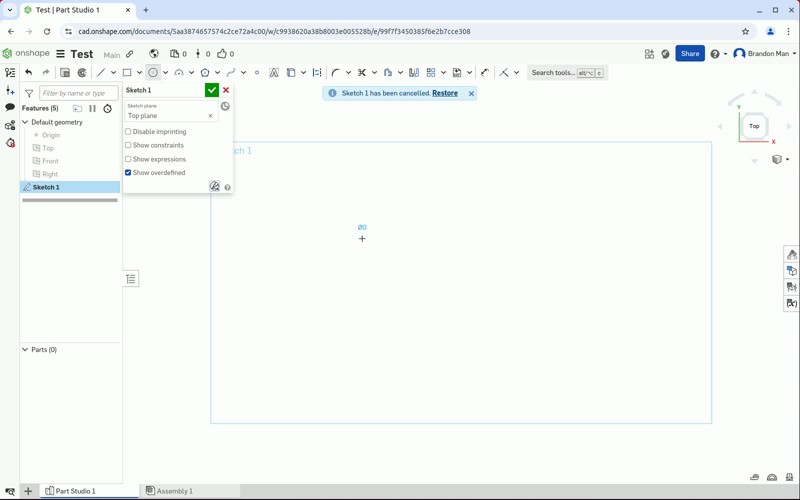
mouse_move(376, 238)
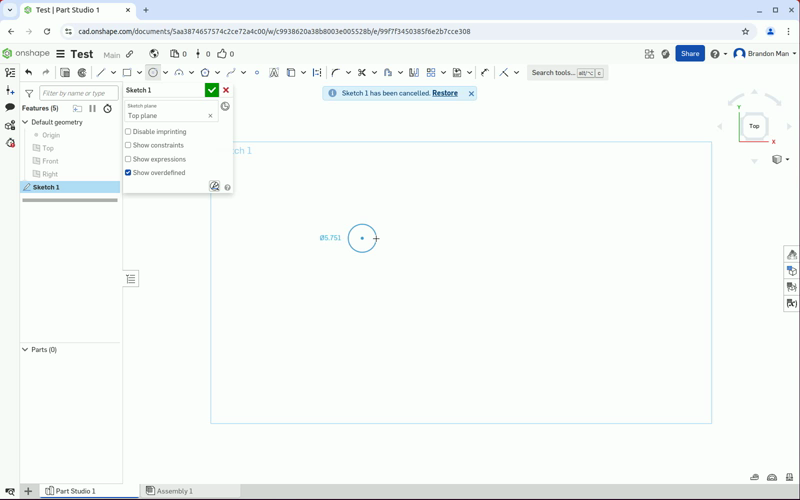
click(376, 238)
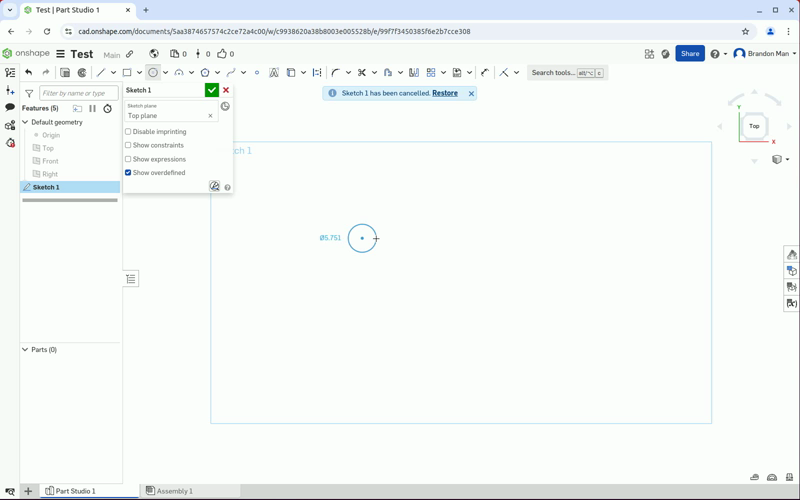
key(esc)
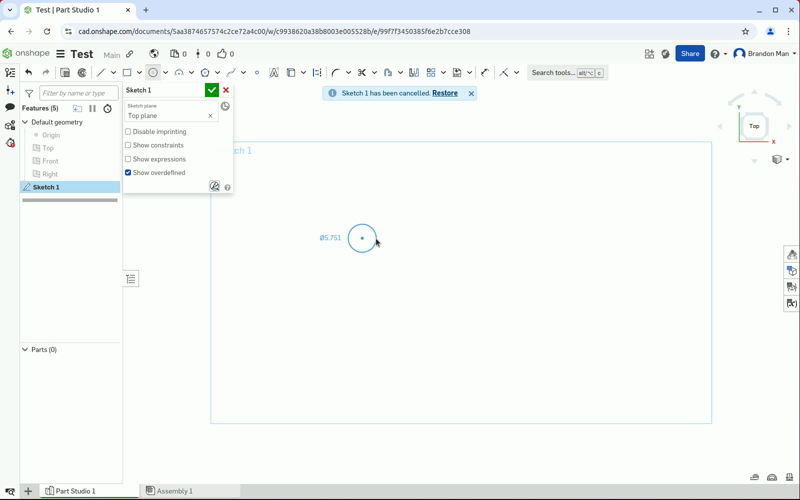
key(c)
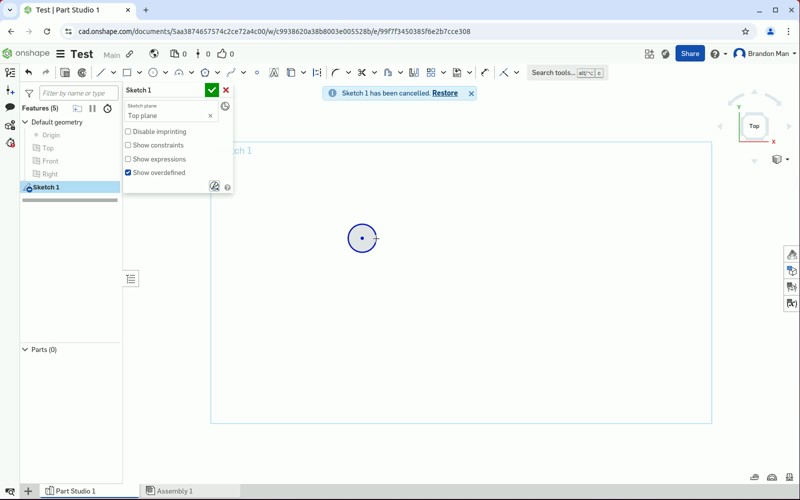
key_down(shift)
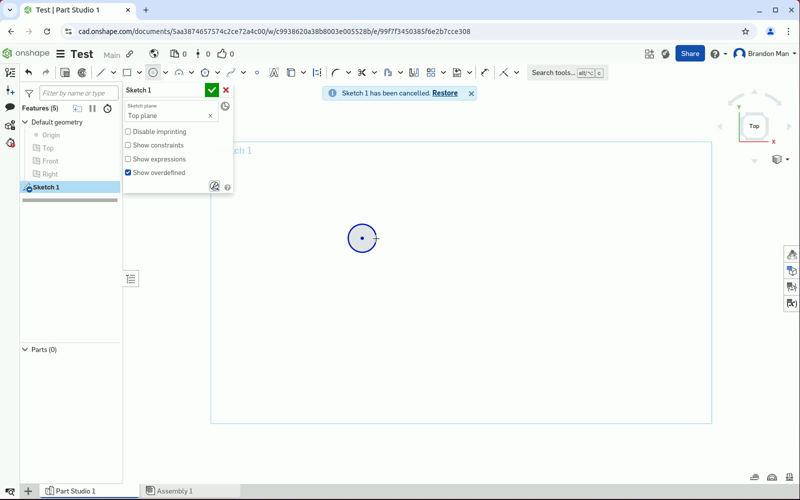
mouse_move(362, 238)
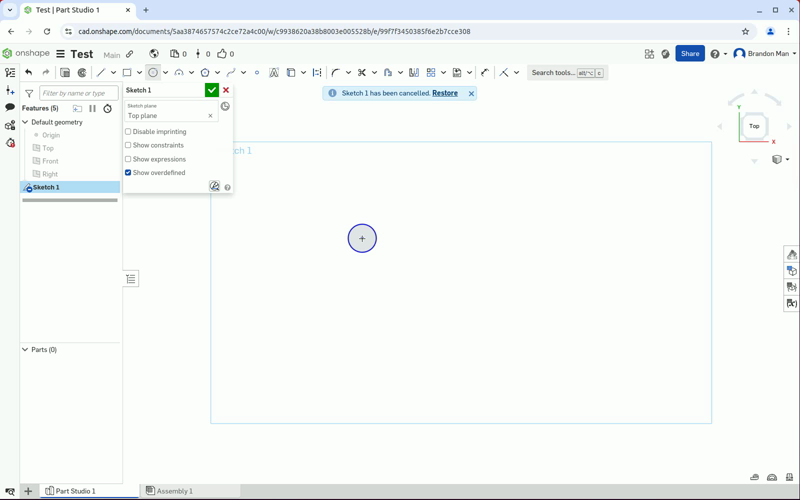
click(362, 238)
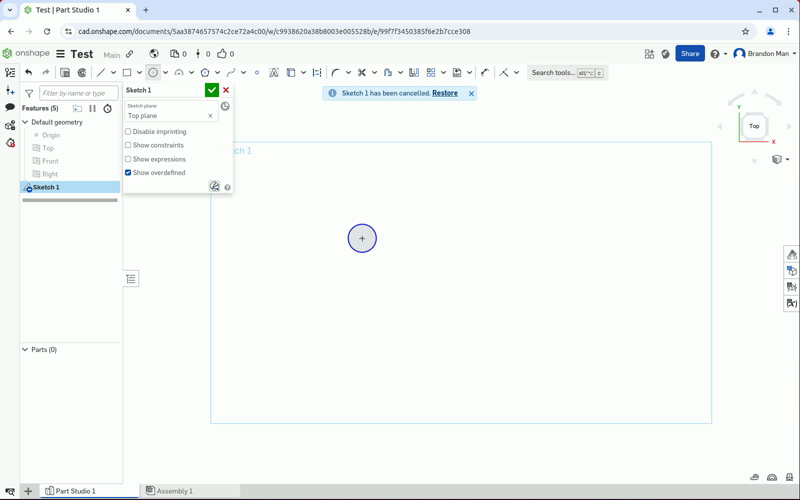
key_up(shift)
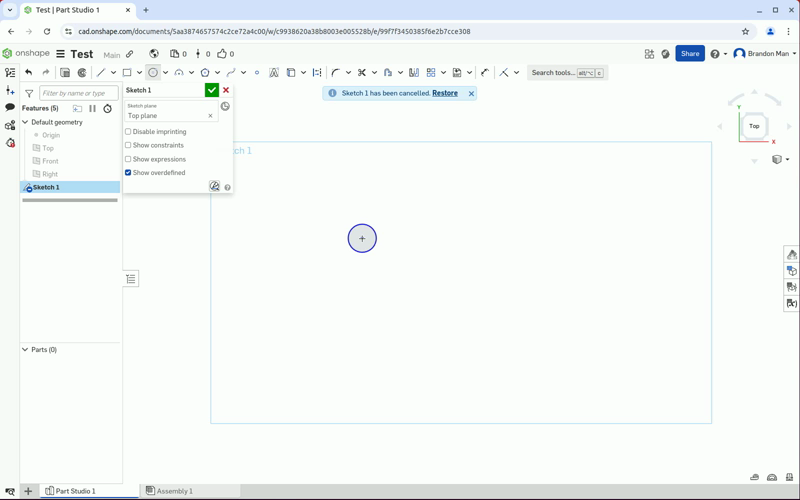
mouse_move(368, 238)
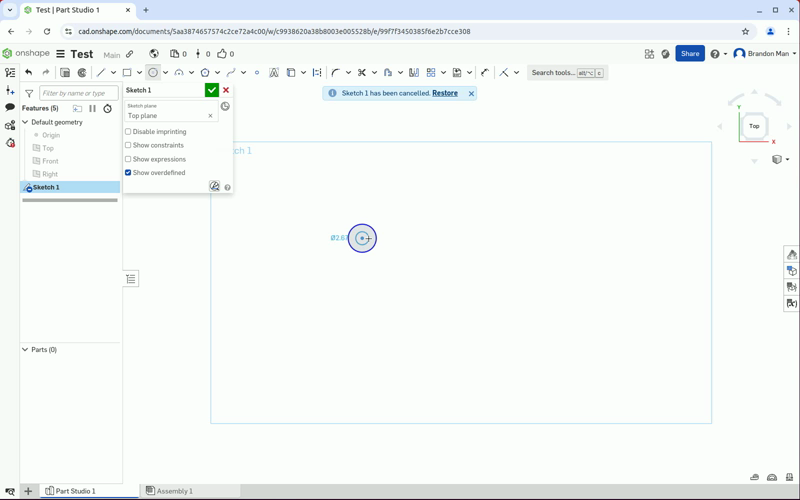
click(368, 238)
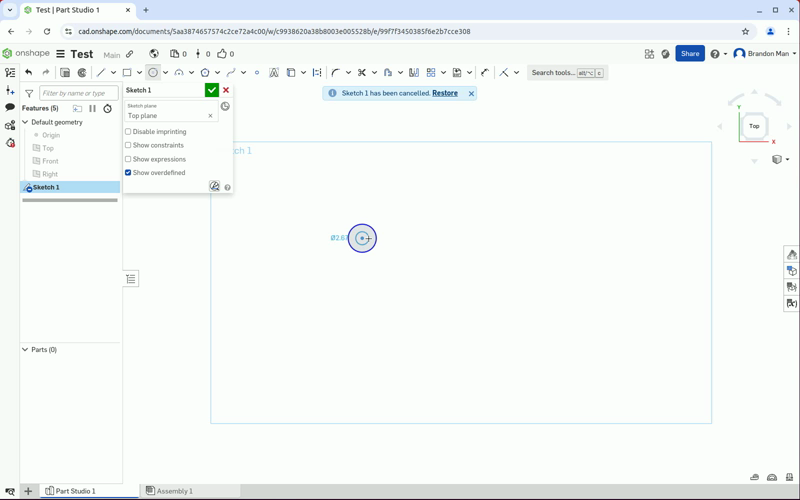
key(esc)
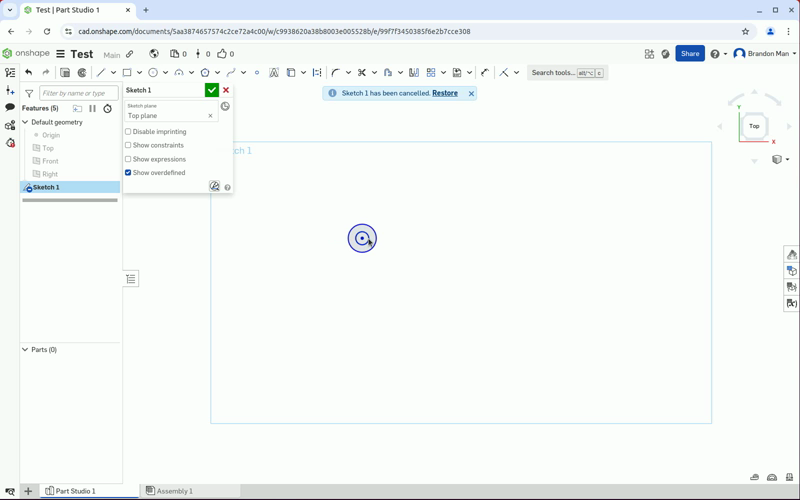
mouse_move(365, 228)
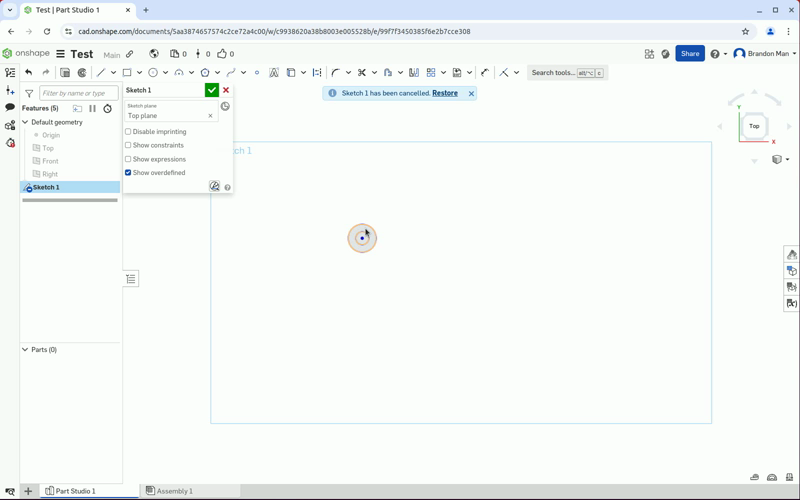
scroll(6)
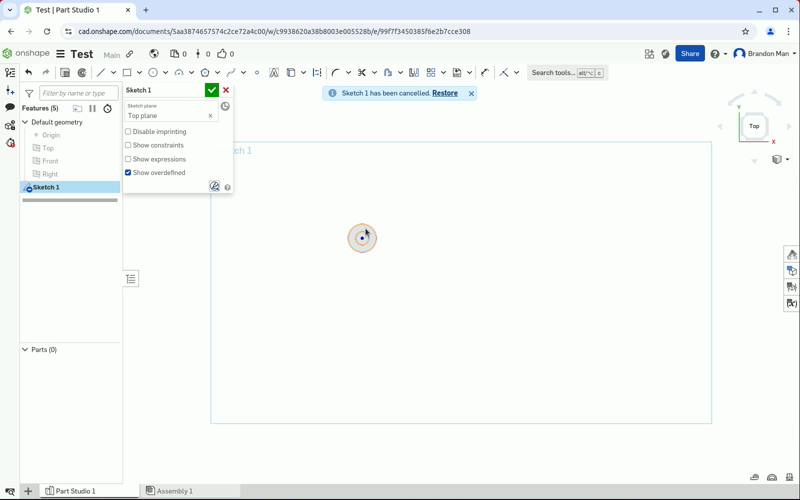
scroll(6)
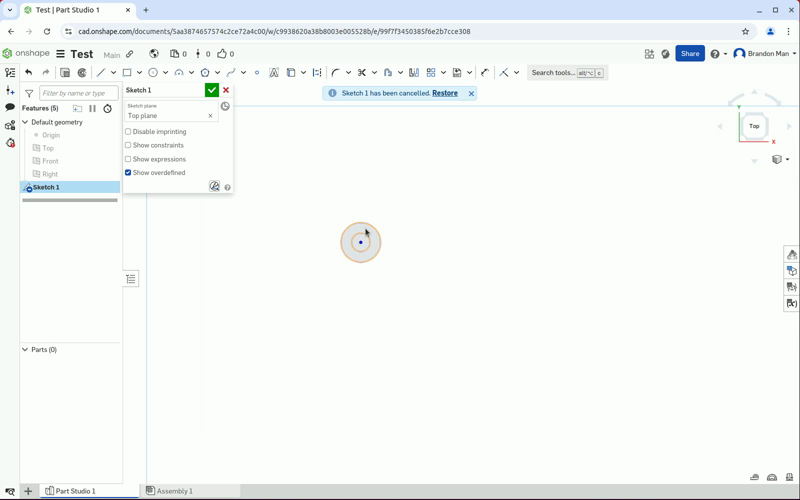
scroll(6)
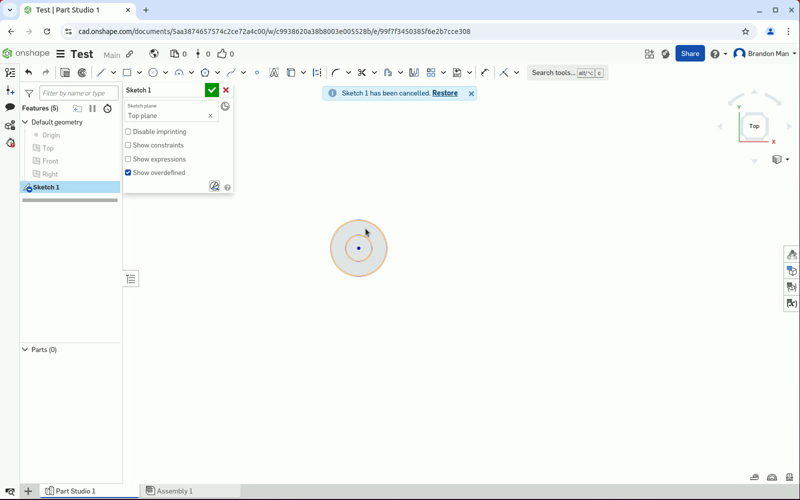
scroll(6)
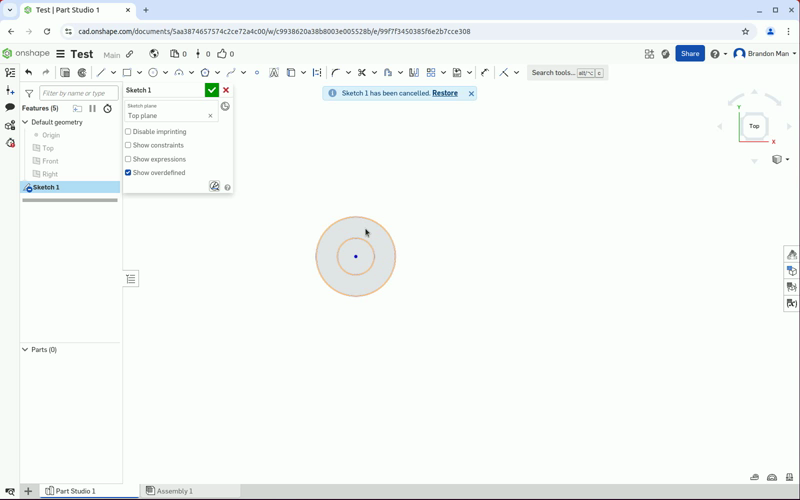
scroll(6)
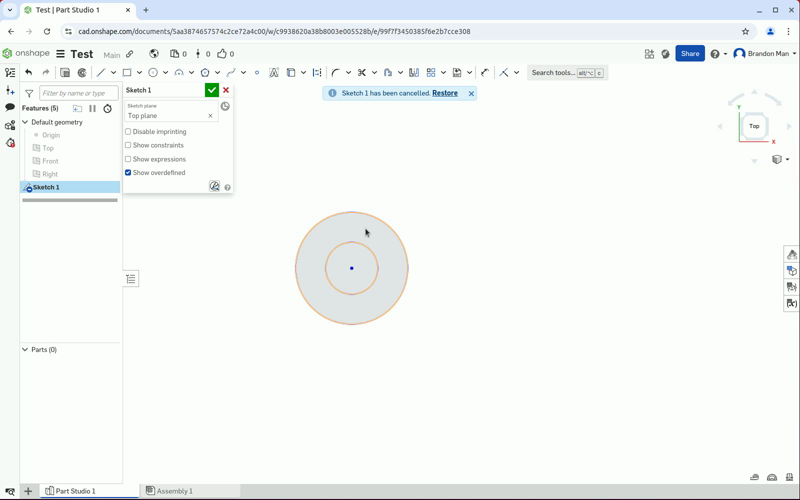
scroll(6)
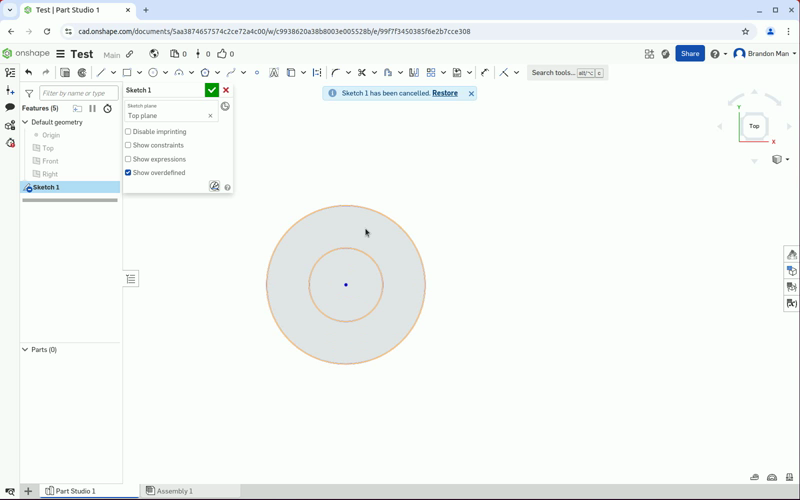
scroll(6)
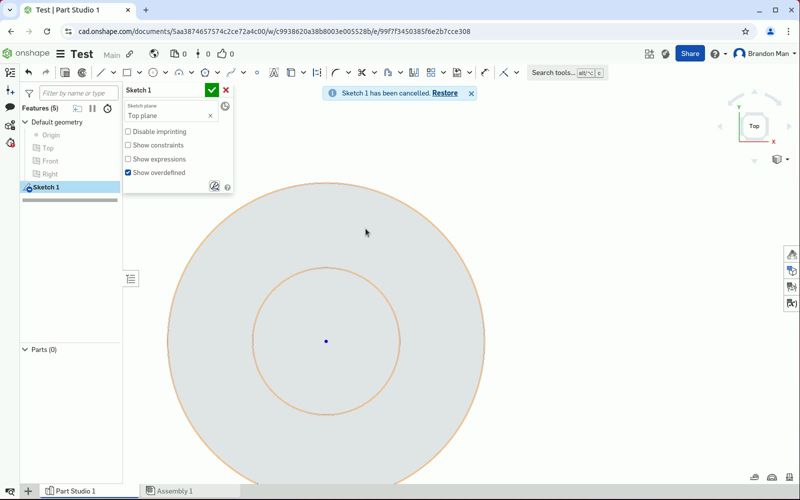
click(365, 228)
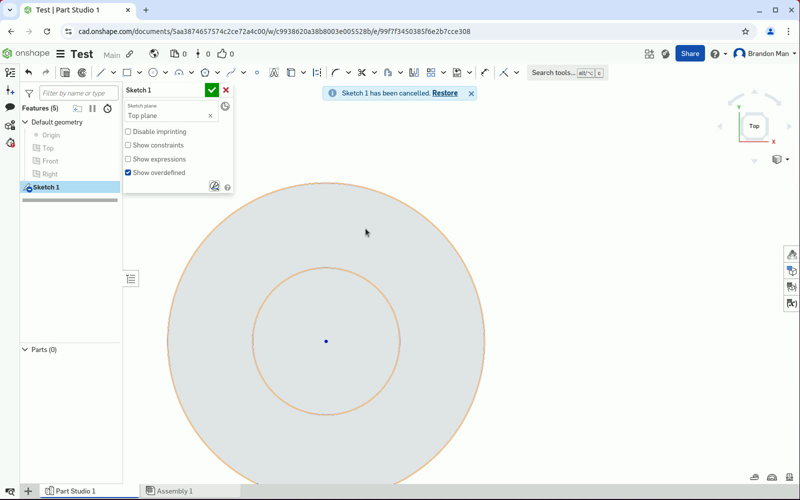
scroll(-6)
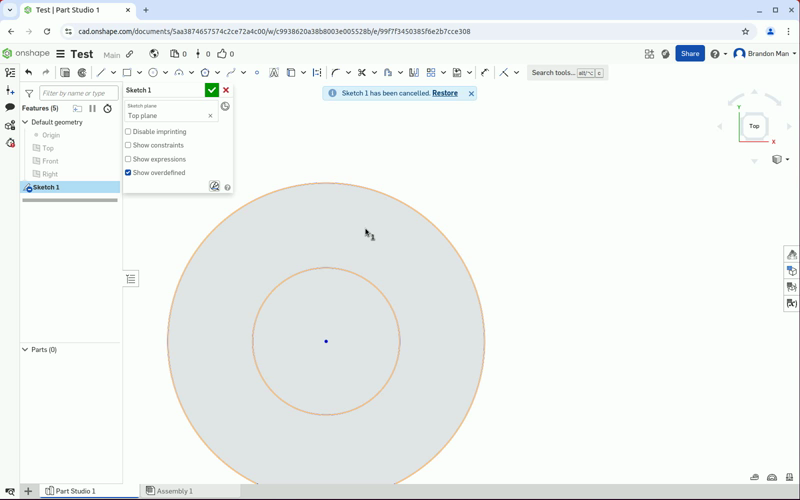
scroll(-6)
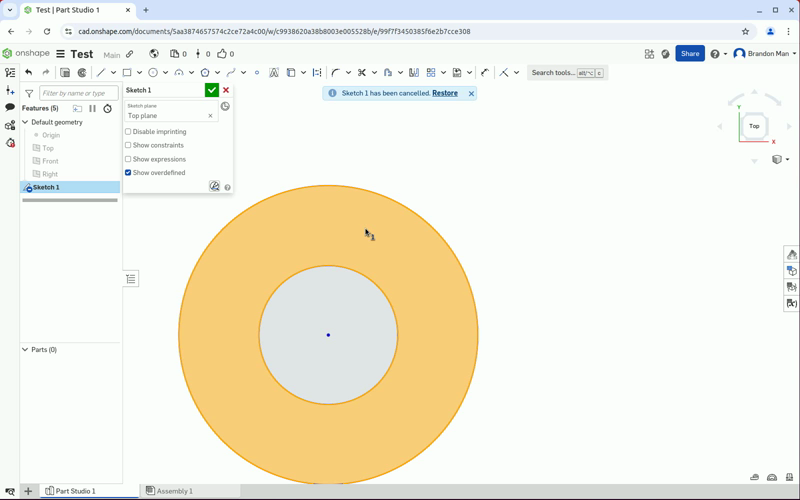
scroll(-6)
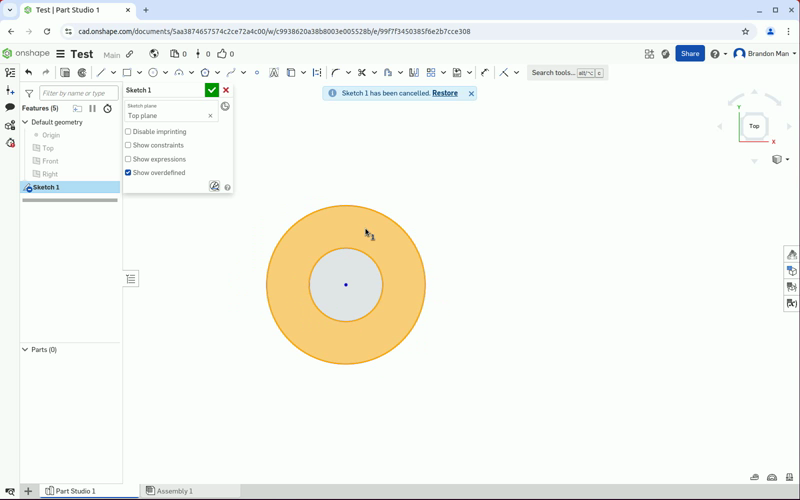
scroll(-6)
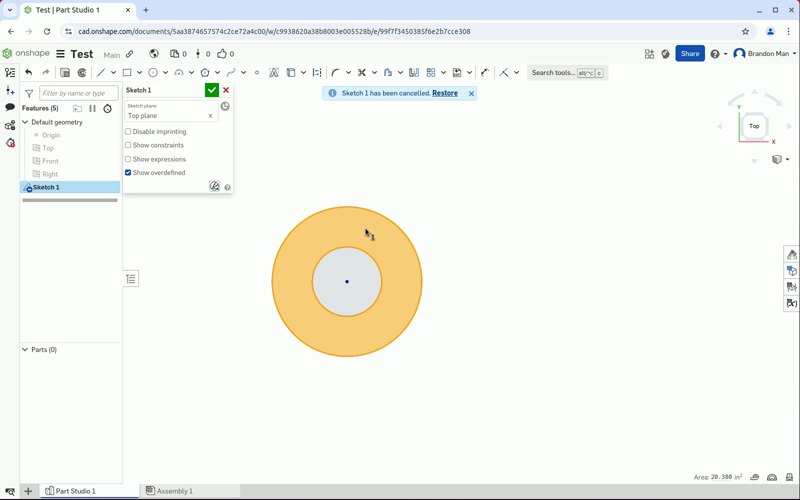
scroll(-6)
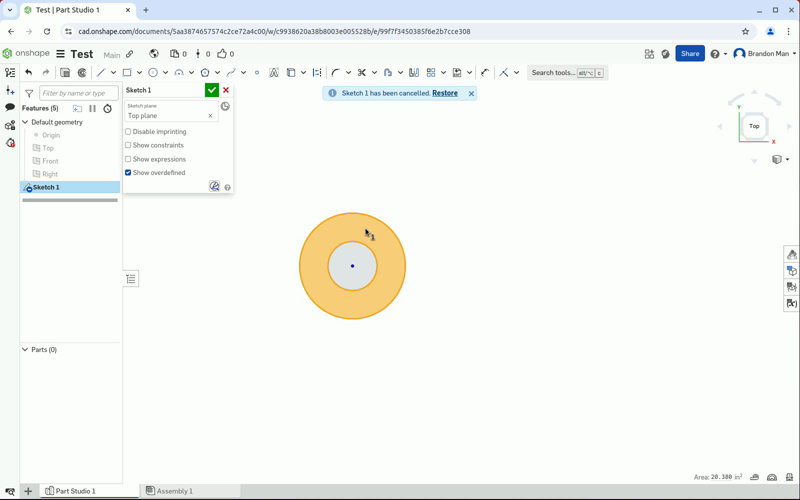
scroll(-6)
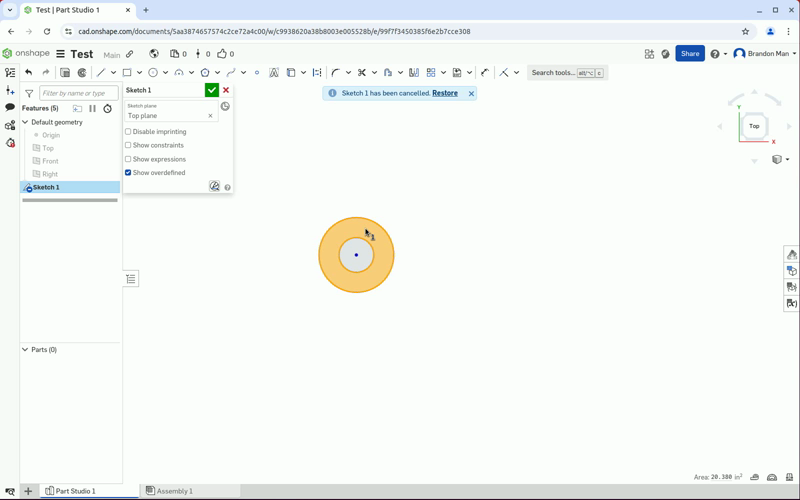
scroll(-6)
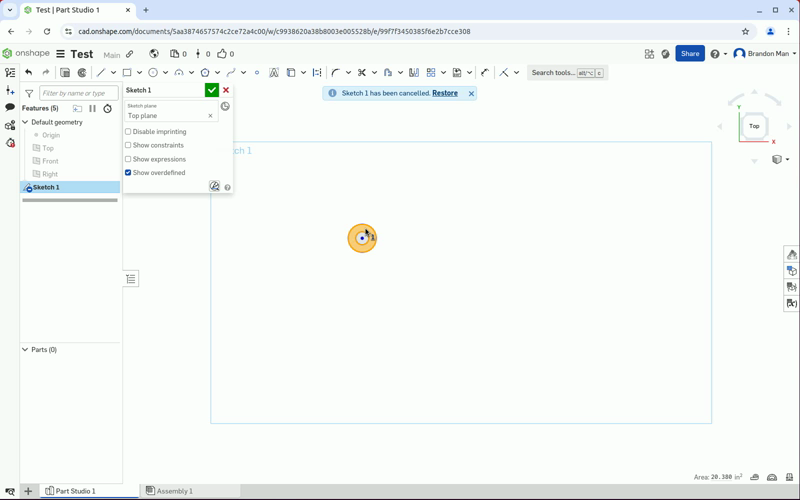
mouse_move(73, 352)
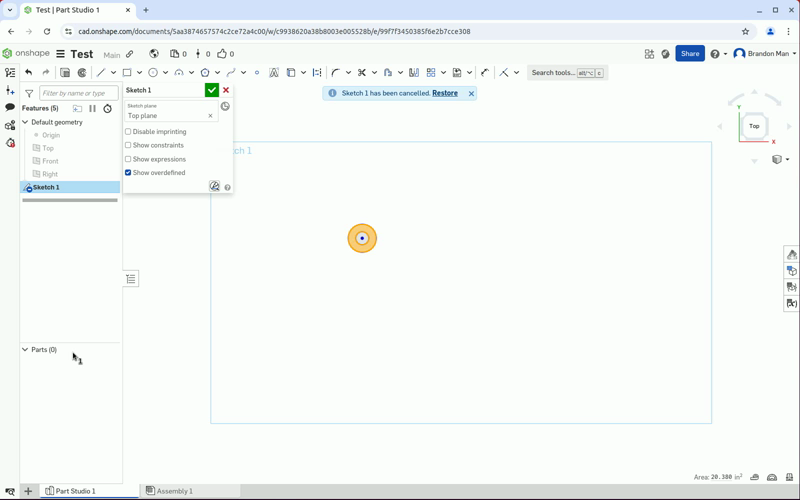
key(shift+y)
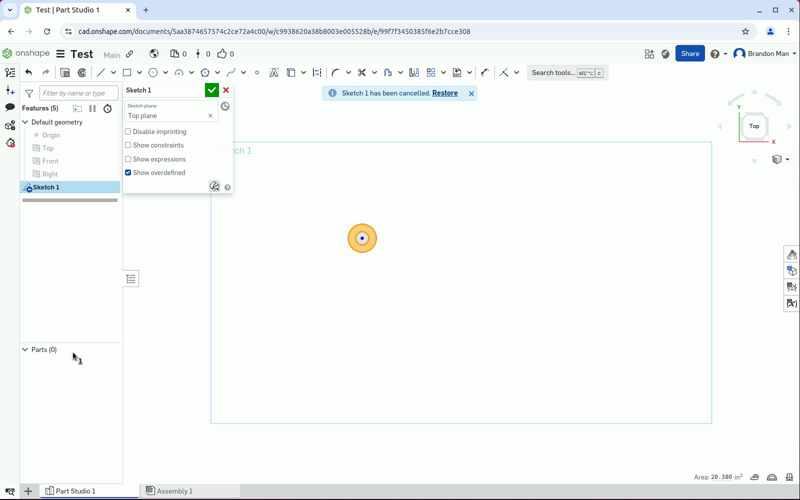
key(shift+e)
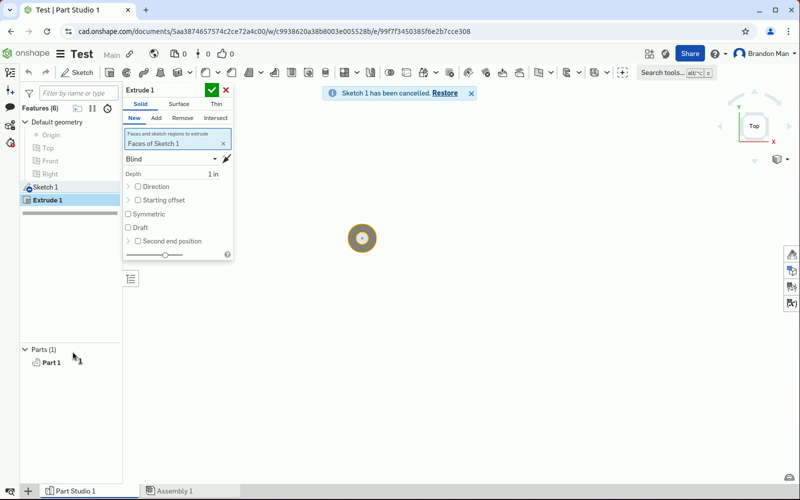
mouse_move(143, 106)
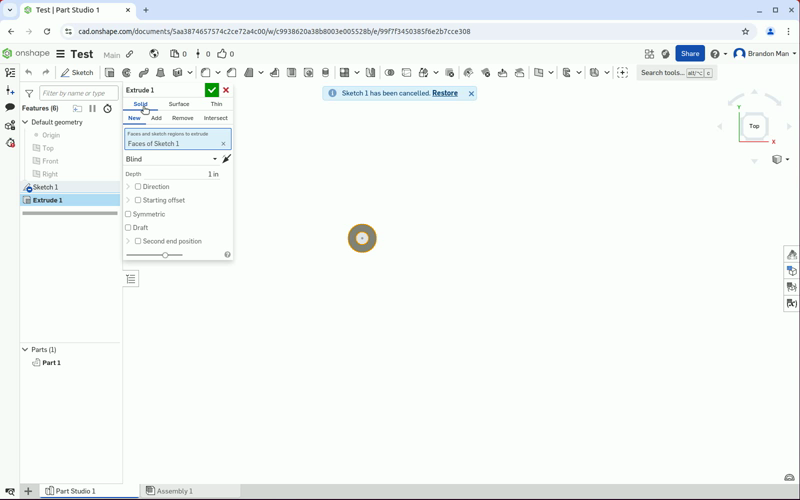
click(143, 106)
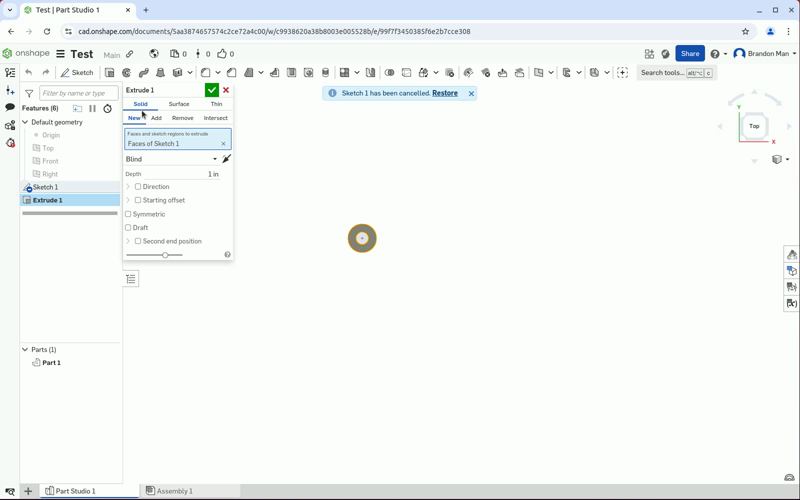
mouse_move(137, 120)
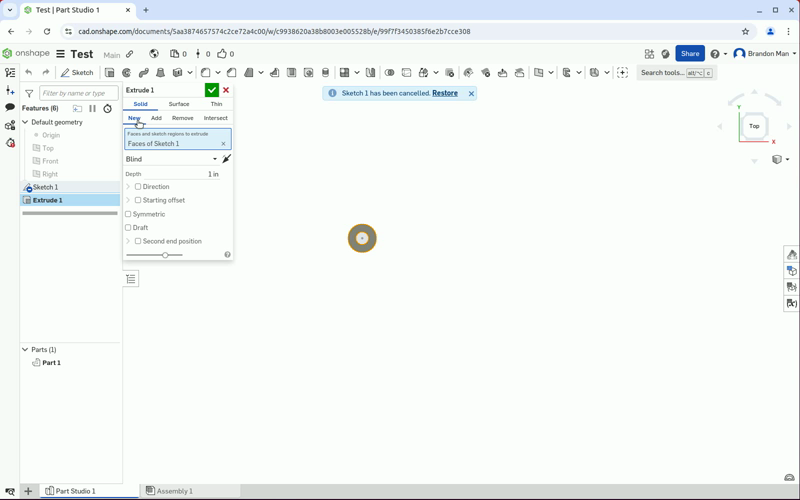
click(137, 120)
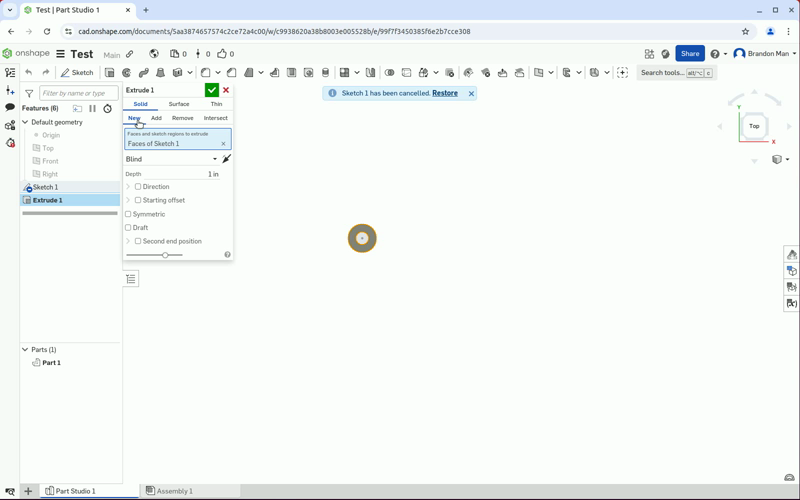
key(tab, 4)
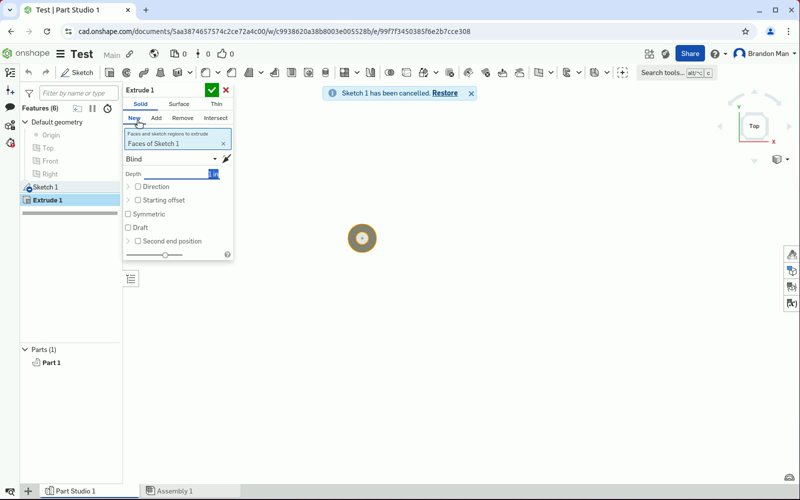
text(0.722)
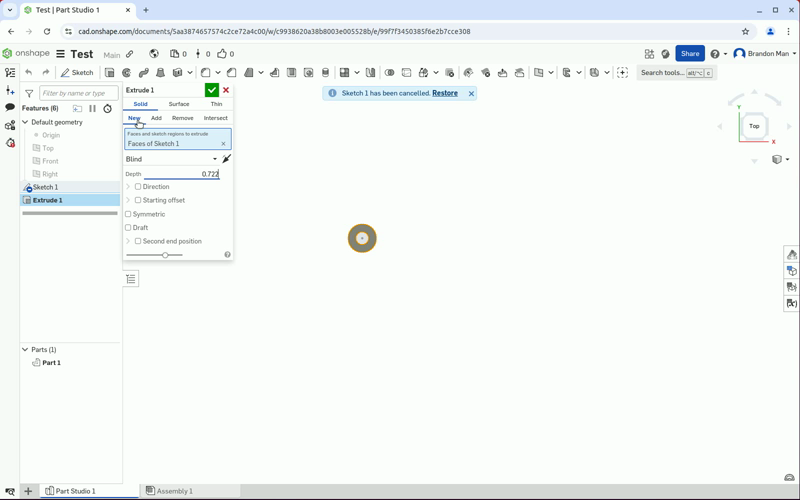
key(enter)
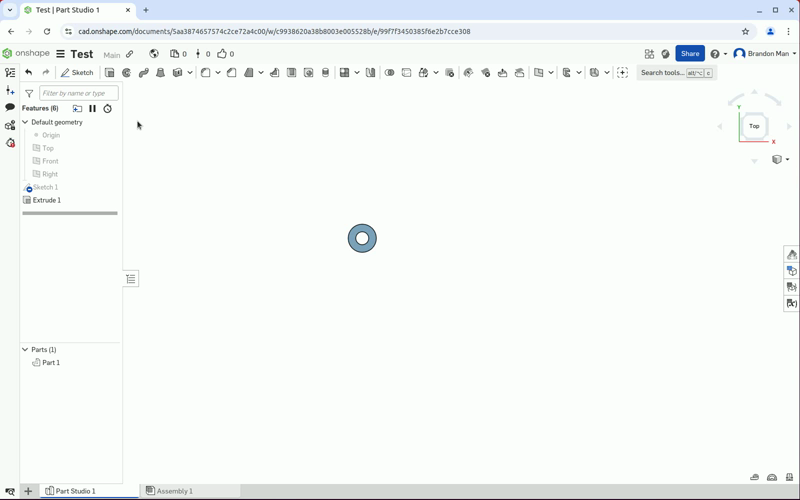
key(shift+h)
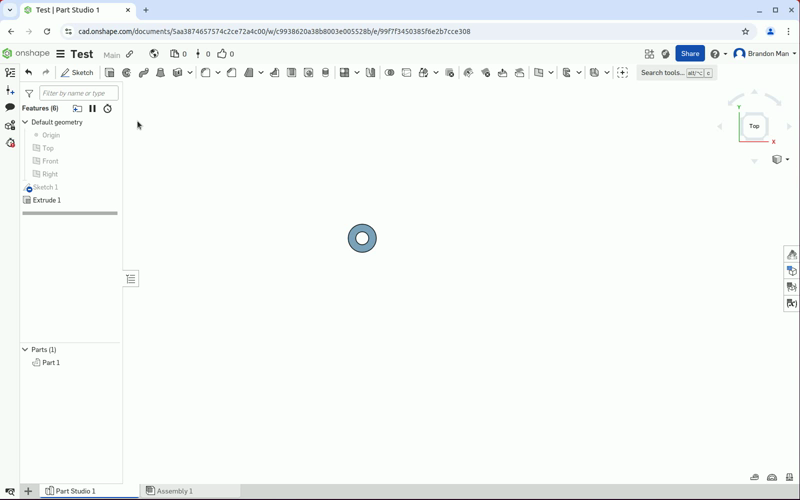
key(shift+h)
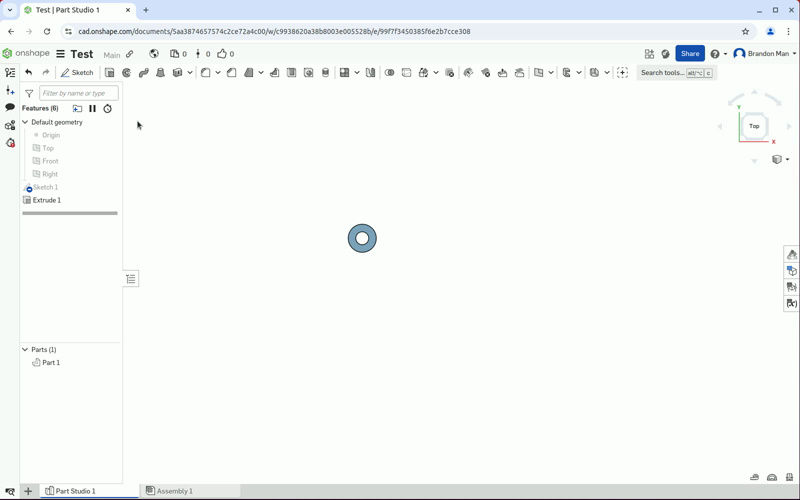
mouse_move(73, 189)
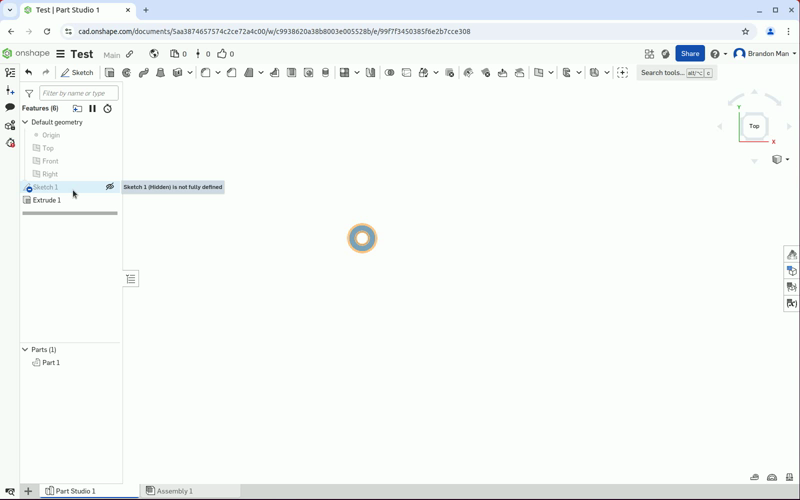
click(73, 189)
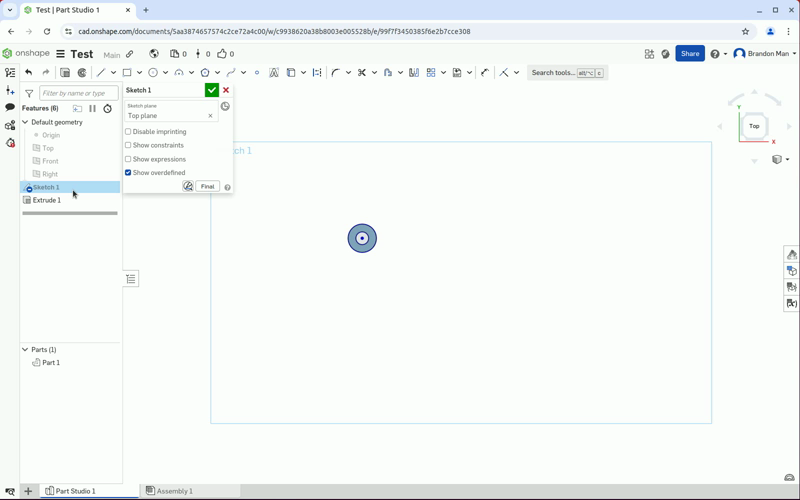
mouse_move(229, 92)
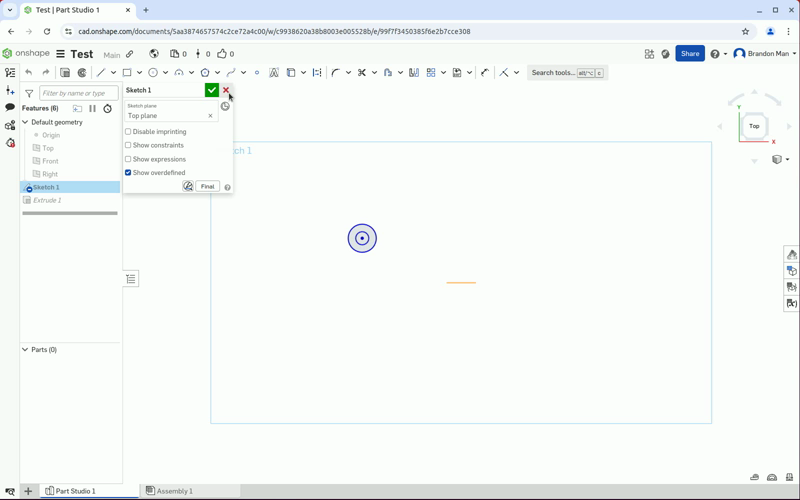
click(229, 92)
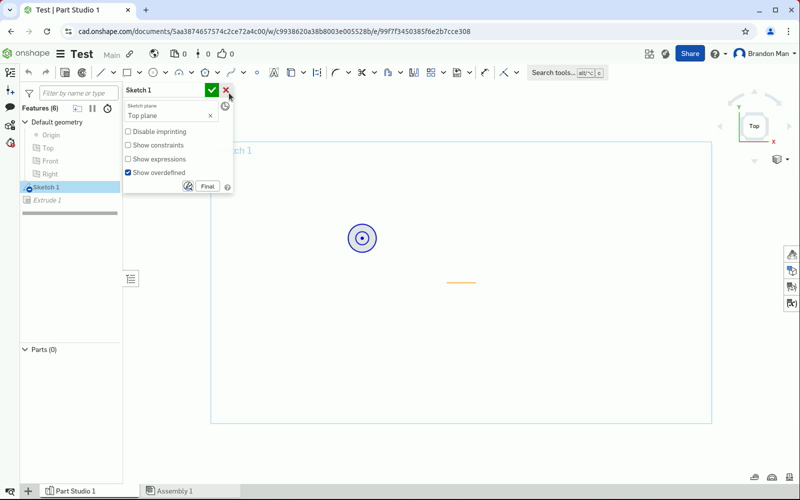
key(shift+s)
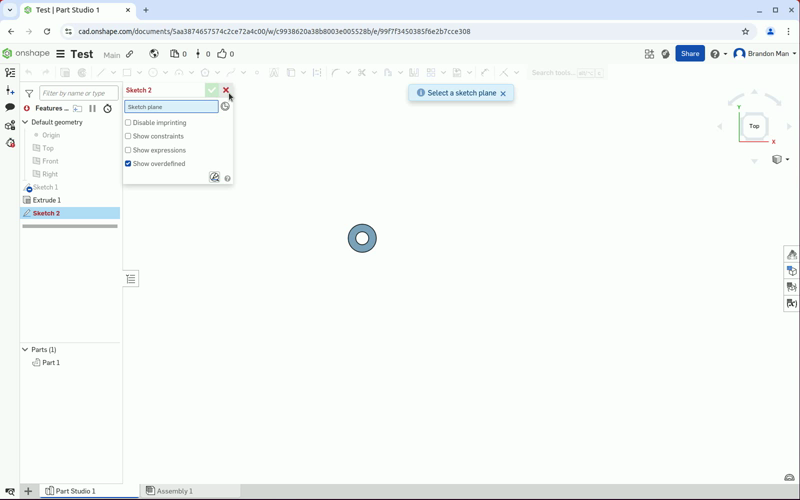
mouse_move(73, 150)
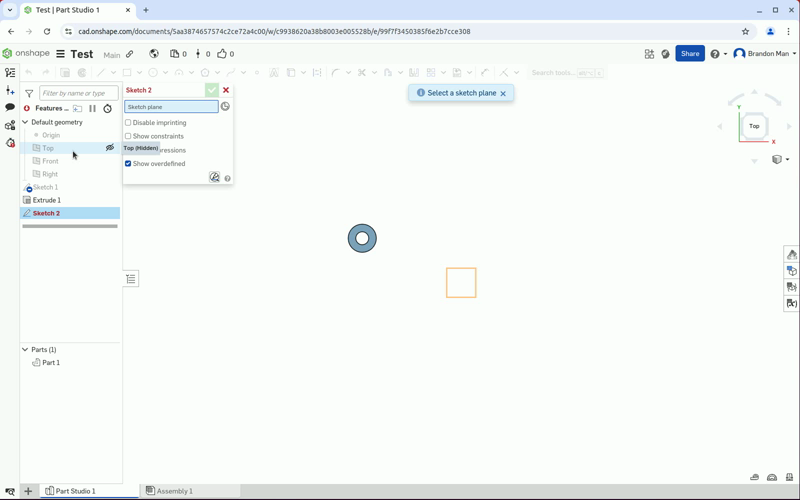
click(73, 150)
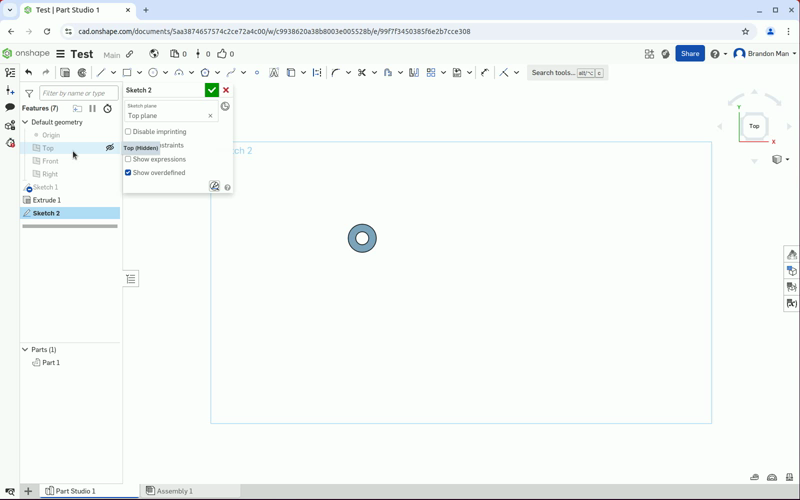
mouse_move(73, 352)
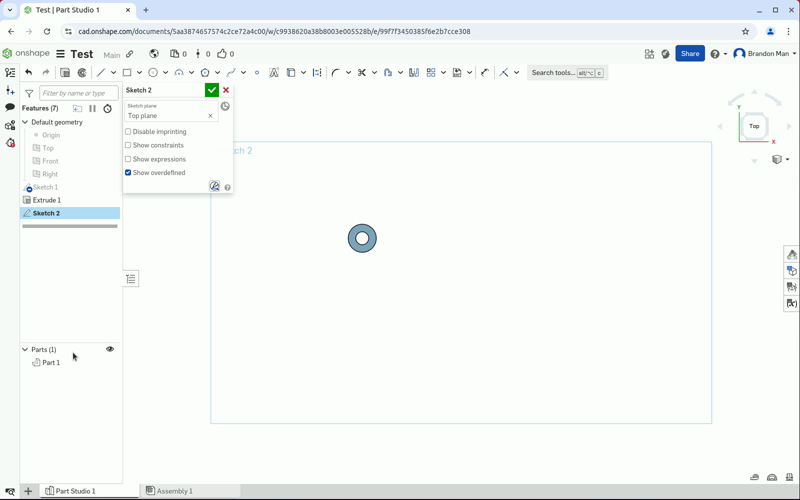
key(y)
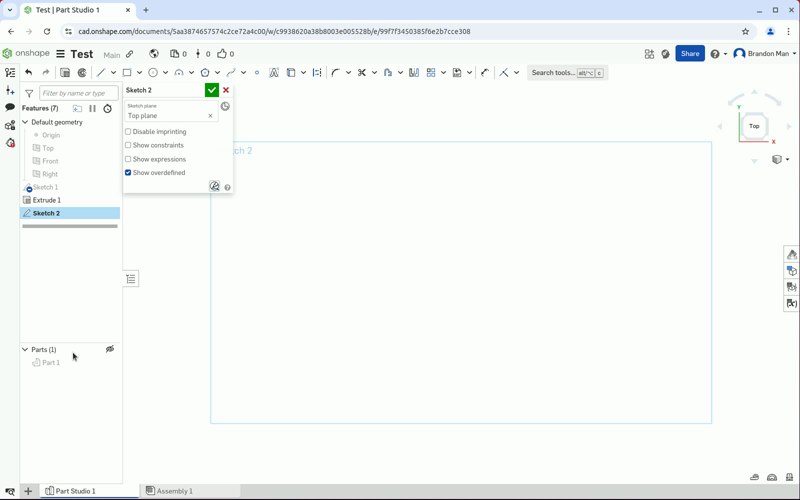
key(c)
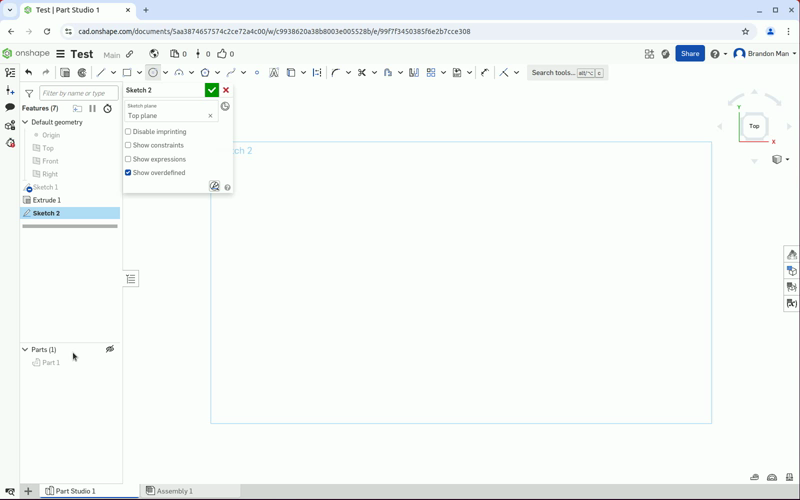
key_down(shift)
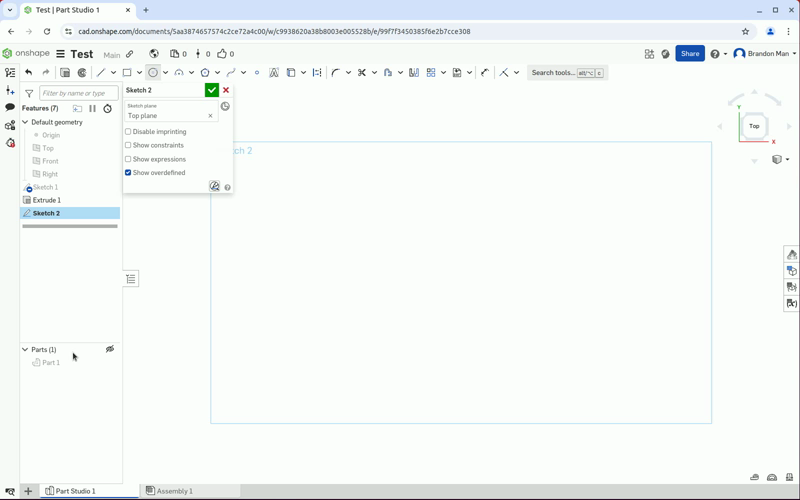
mouse_move(362, 238)
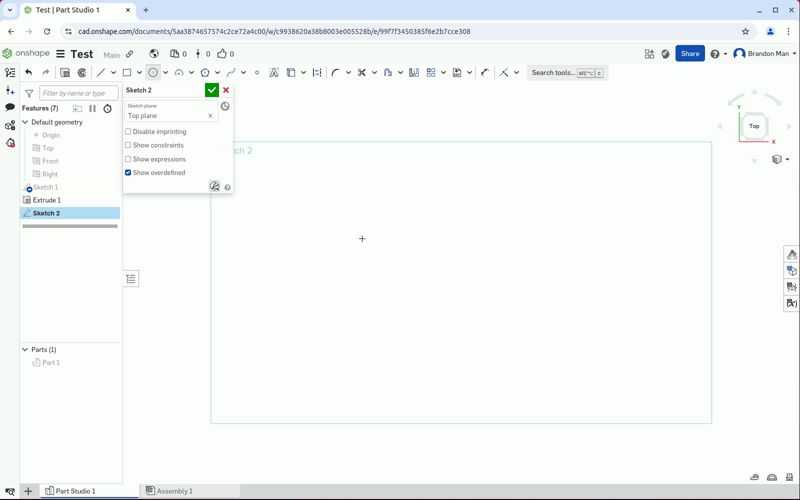
click(362, 238)
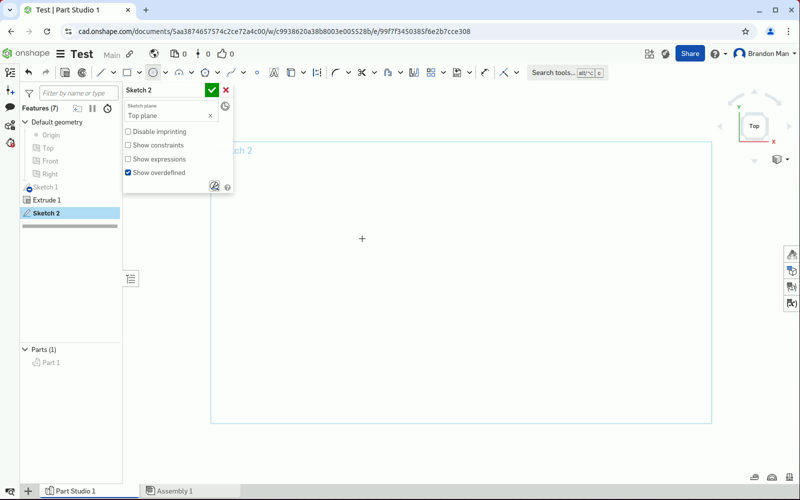
key_up(shift)
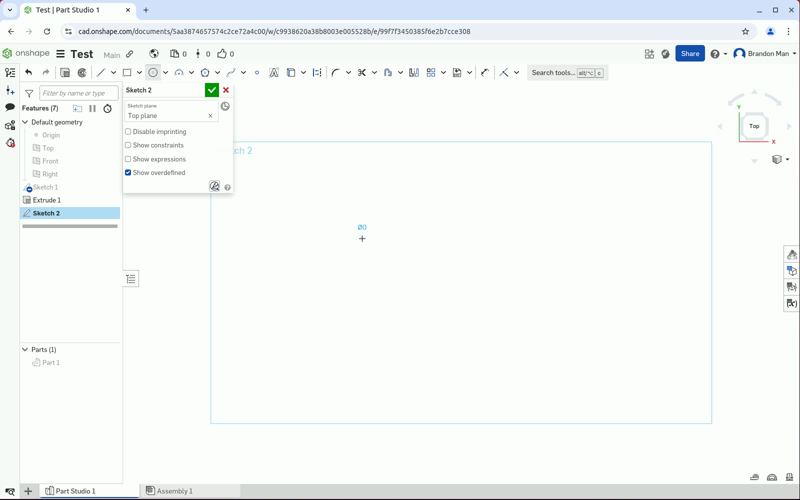
mouse_move(369, 238)
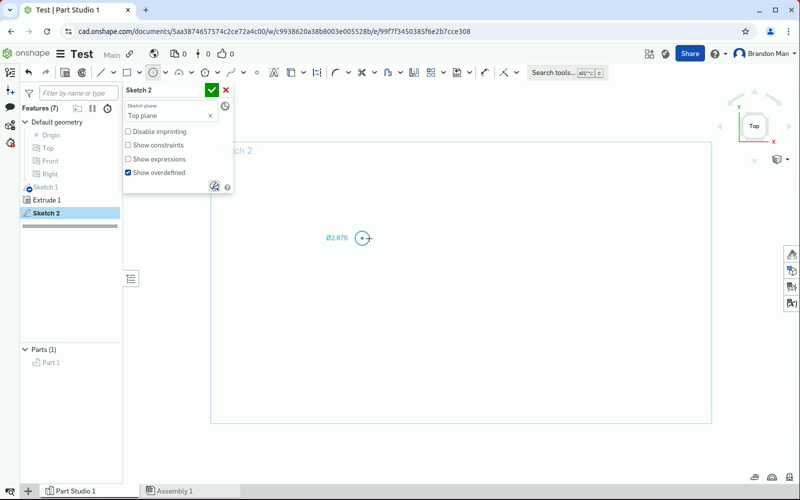
click(369, 238)
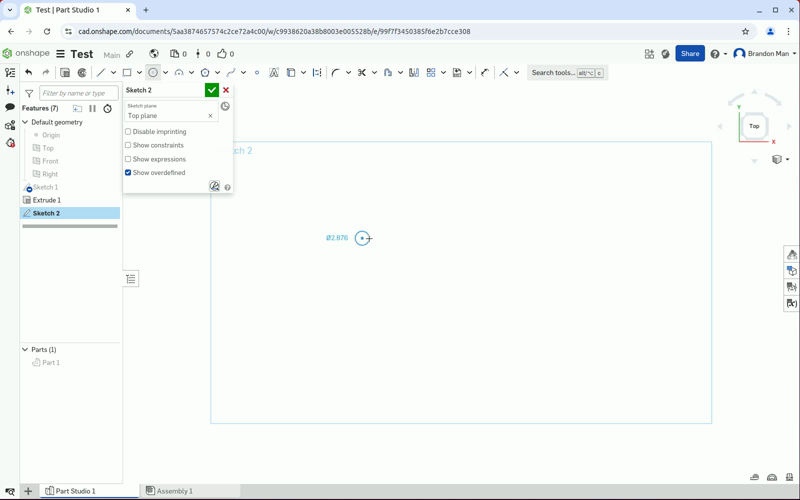
key(esc)
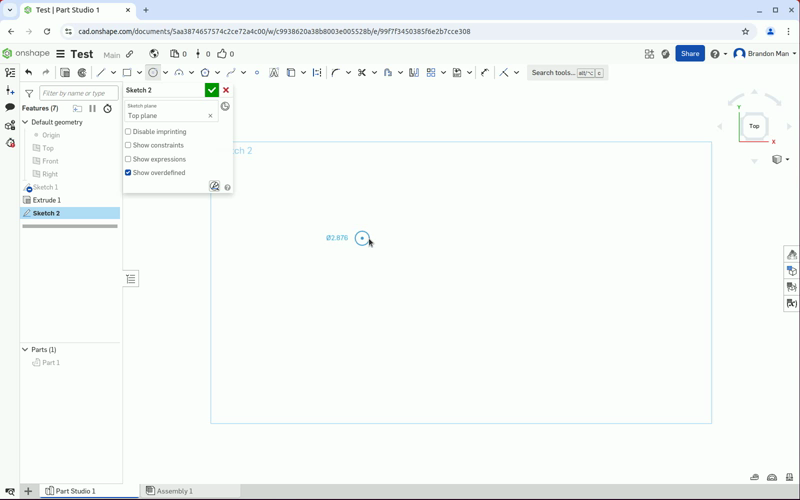
key(c)
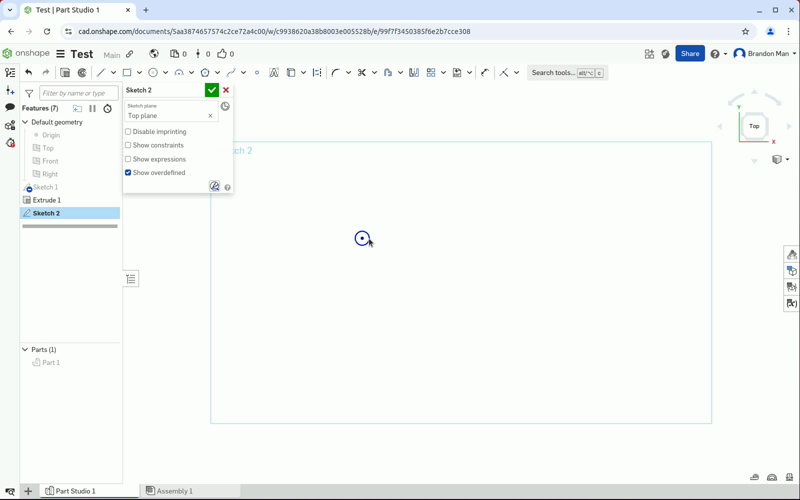
key_down(shift)
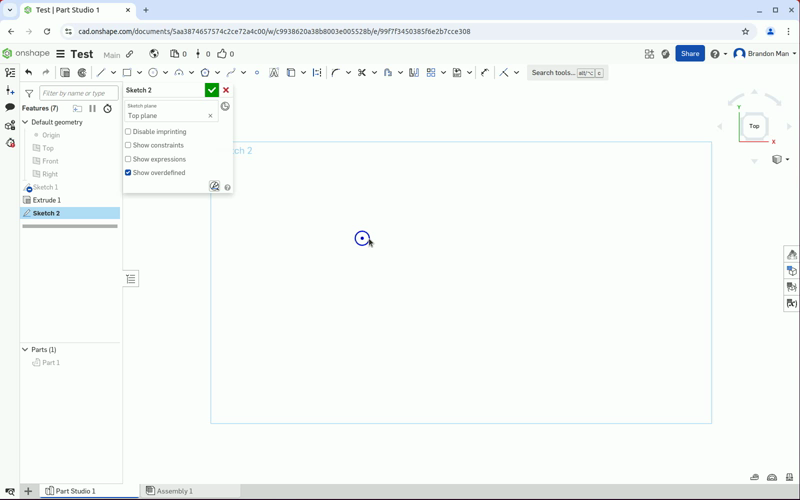
mouse_move(362, 238)
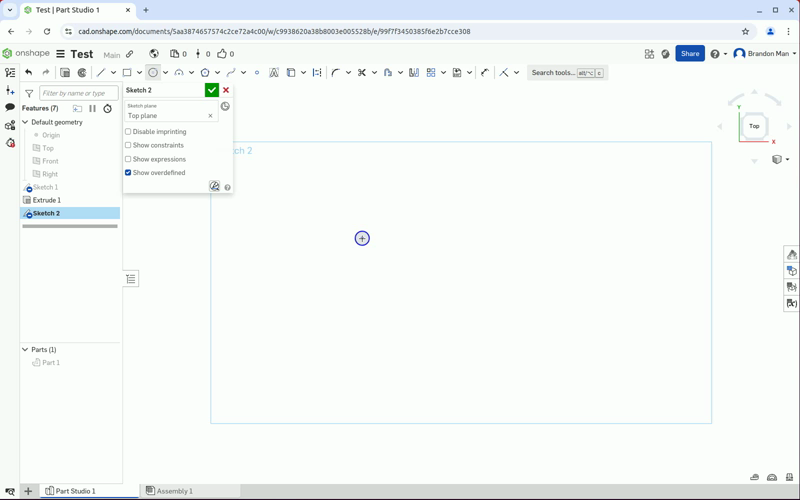
click(362, 238)
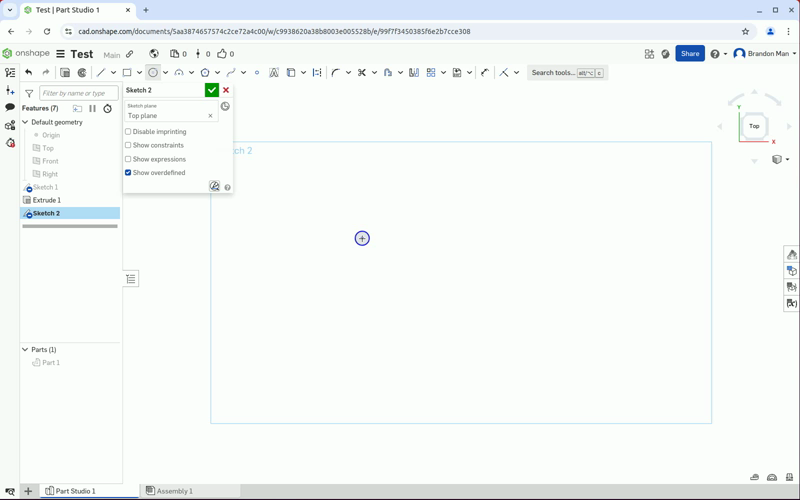
key_up(shift)
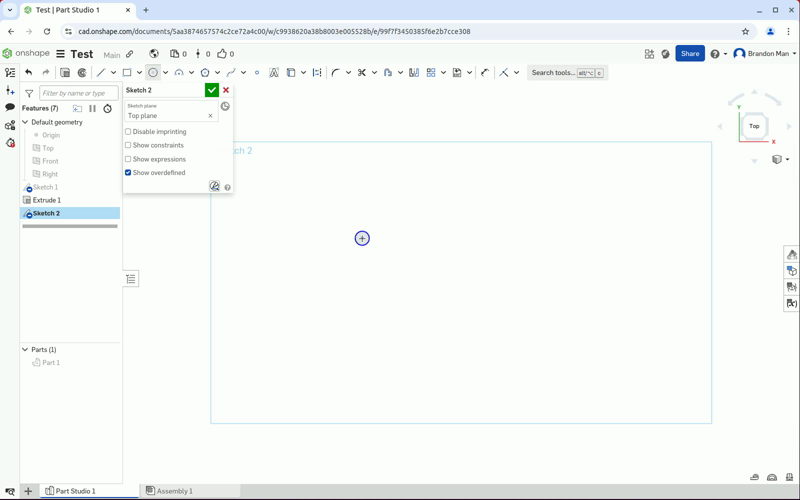
mouse_move(368, 238)
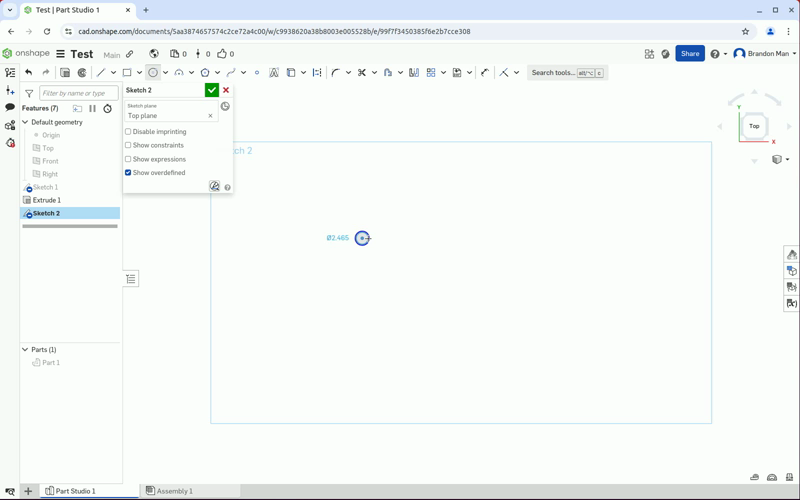
scroll(6)
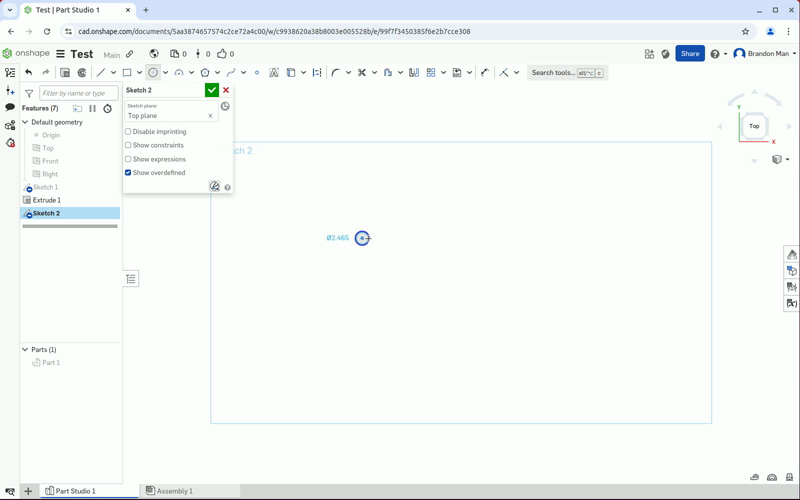
scroll(6)
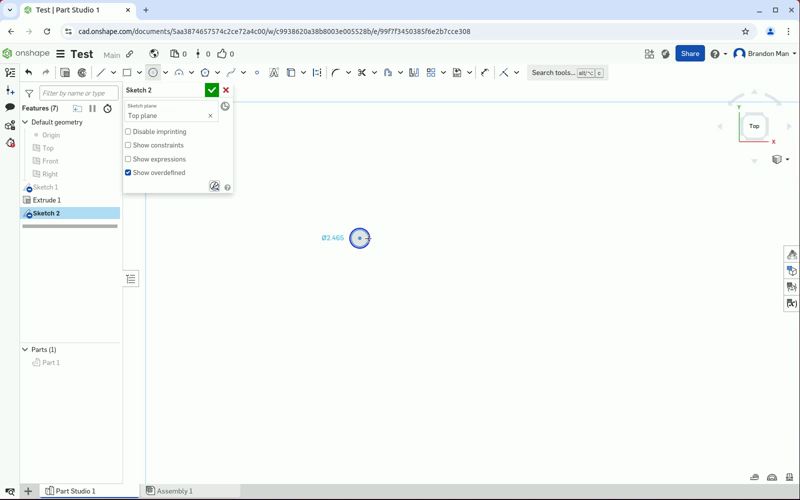
scroll(6)
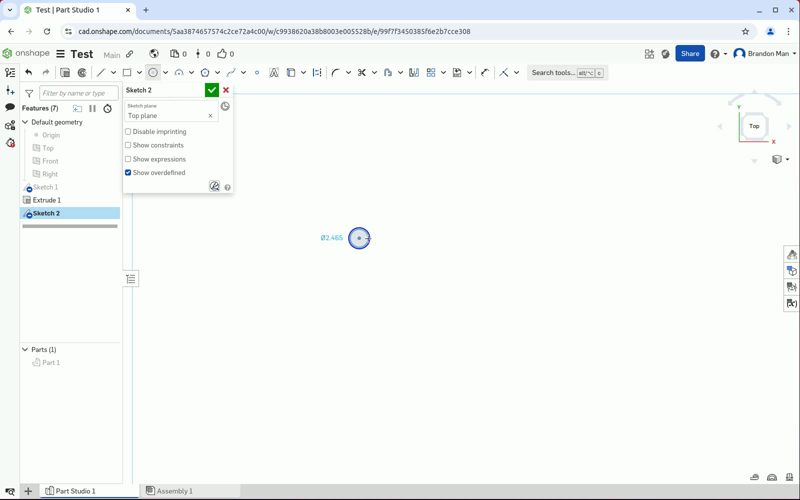
scroll(6)
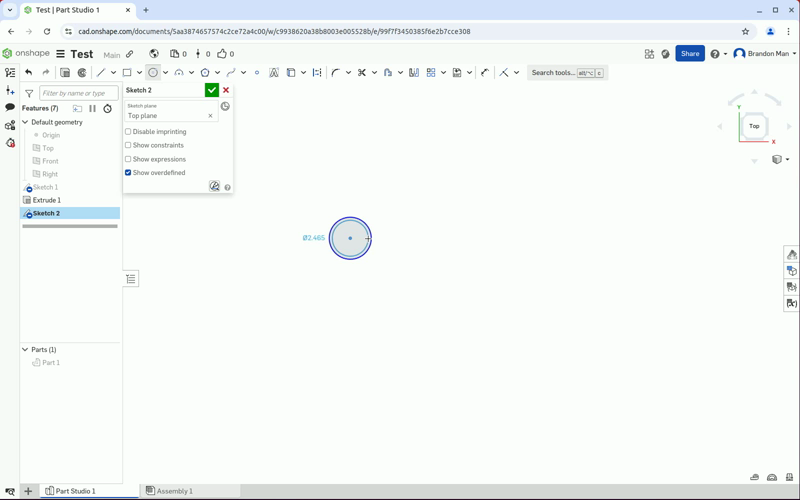
scroll(6)
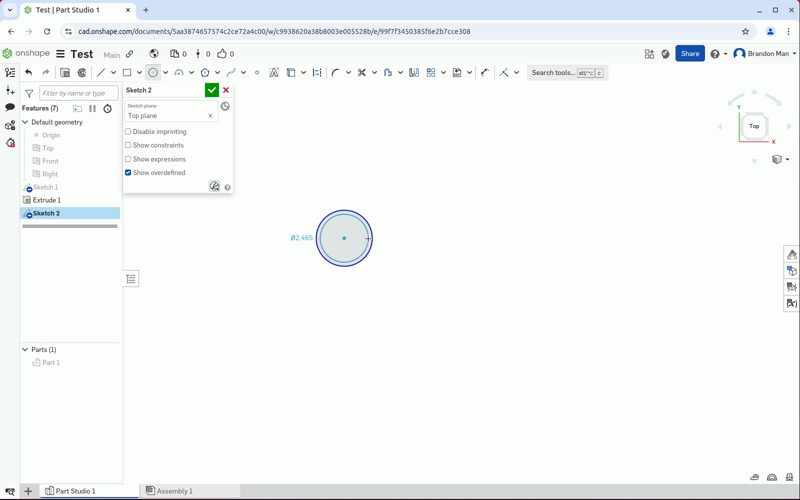
scroll(6)
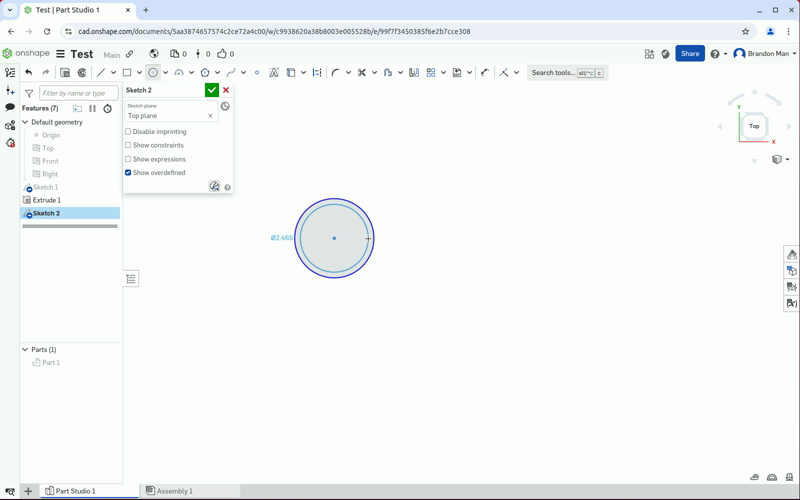
scroll(6)
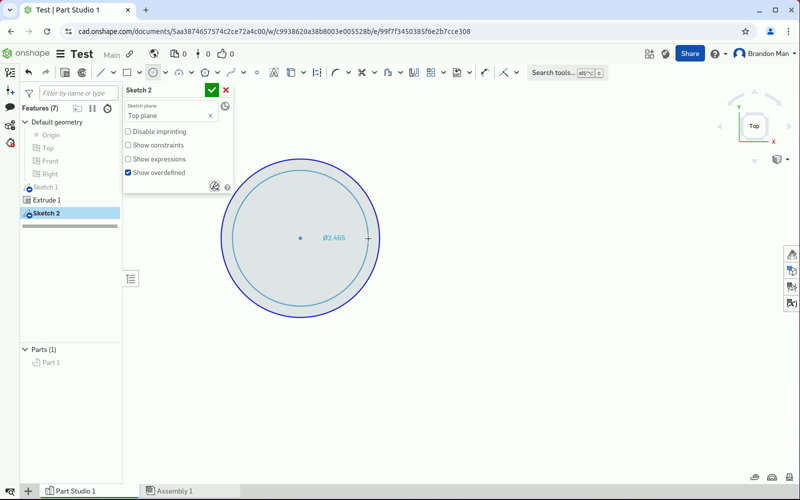
click(368, 238)
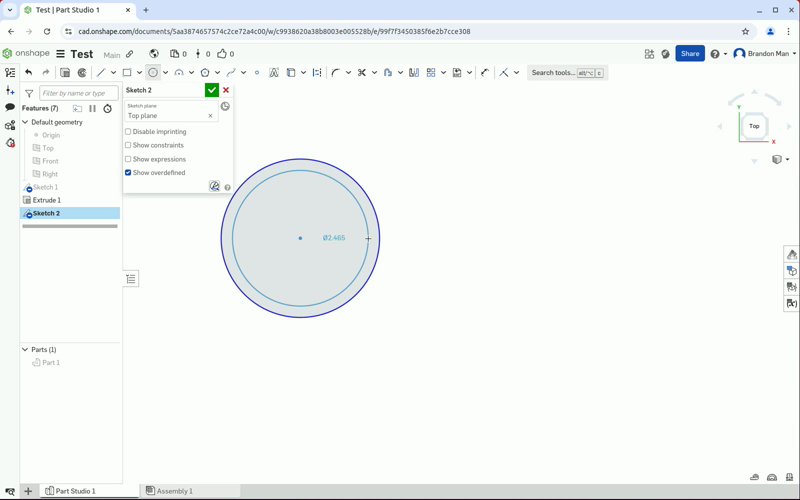
scroll(-6)
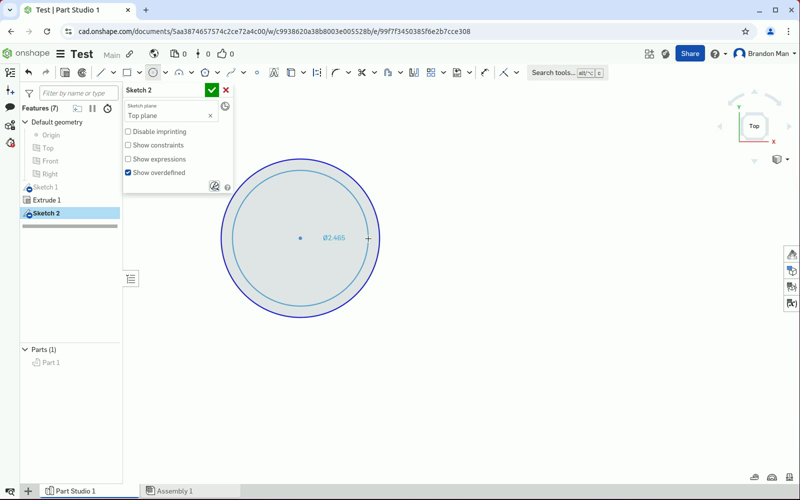
scroll(-6)
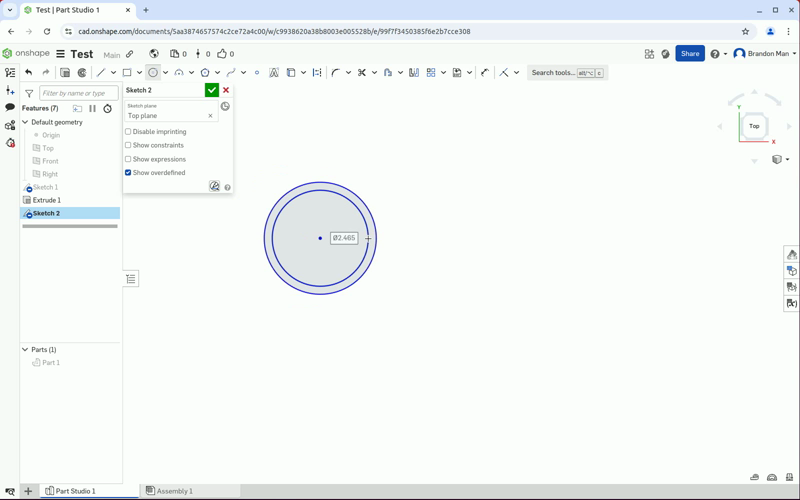
scroll(-6)
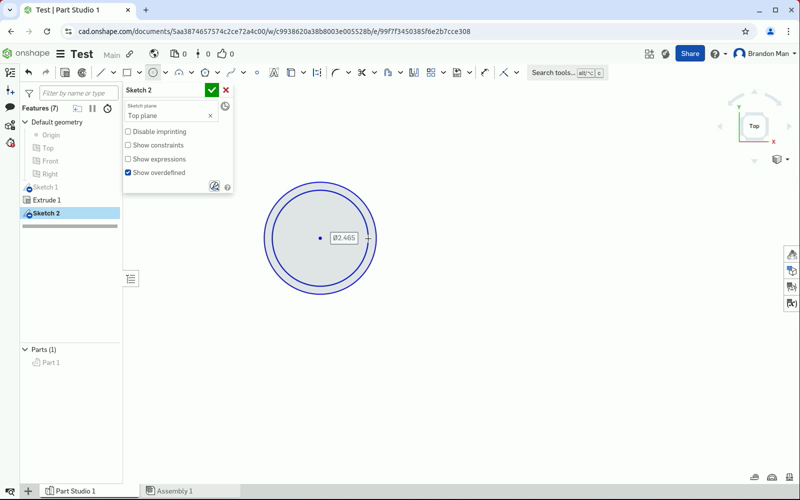
scroll(-6)
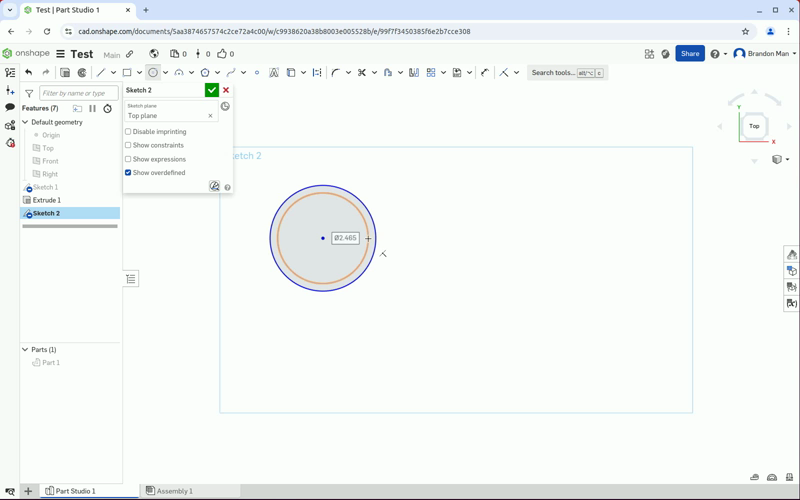
scroll(-6)
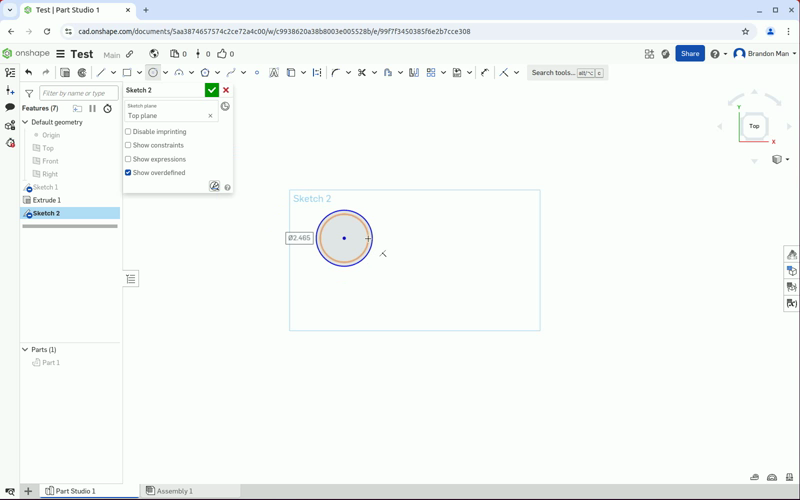
scroll(-6)
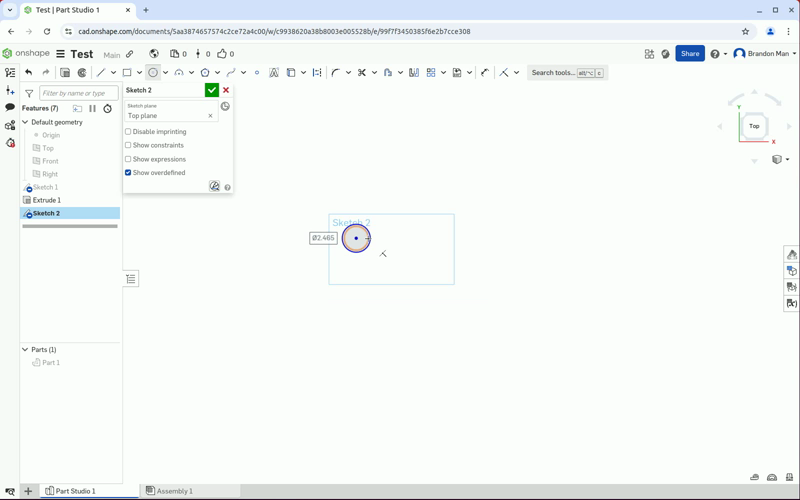
scroll(-6)
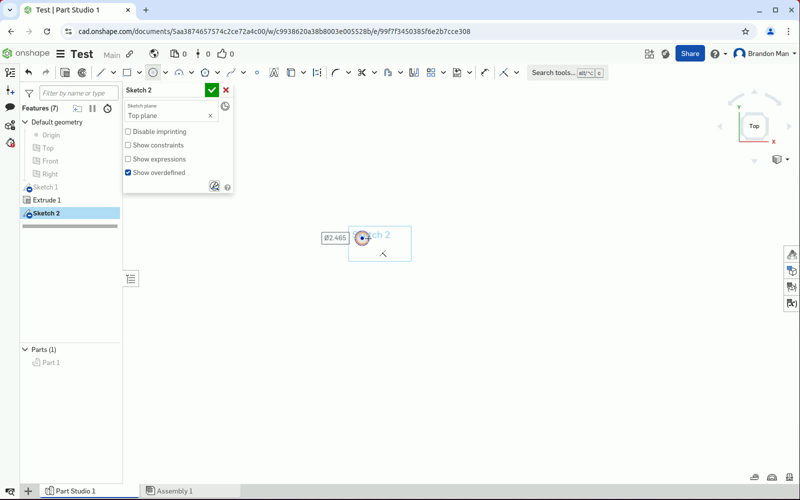
key(esc)
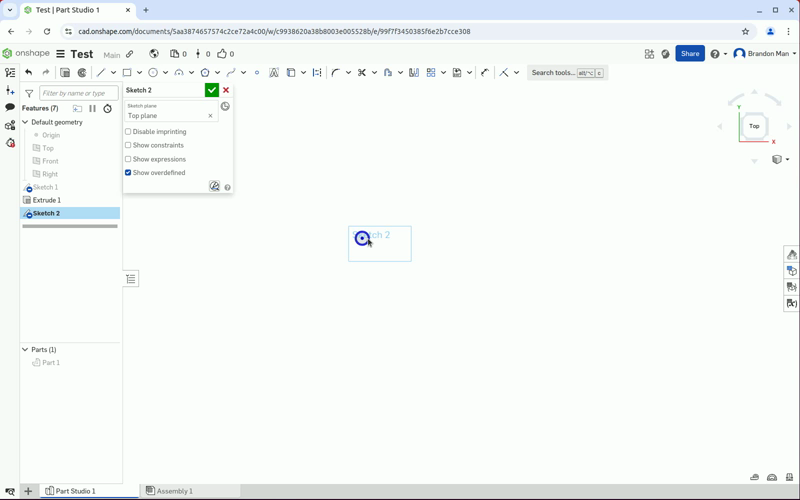
mouse_move(369, 239)
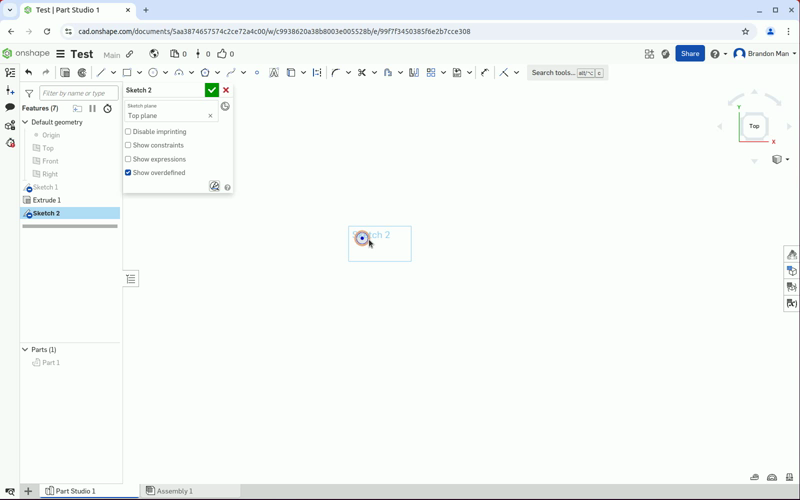
scroll(6)
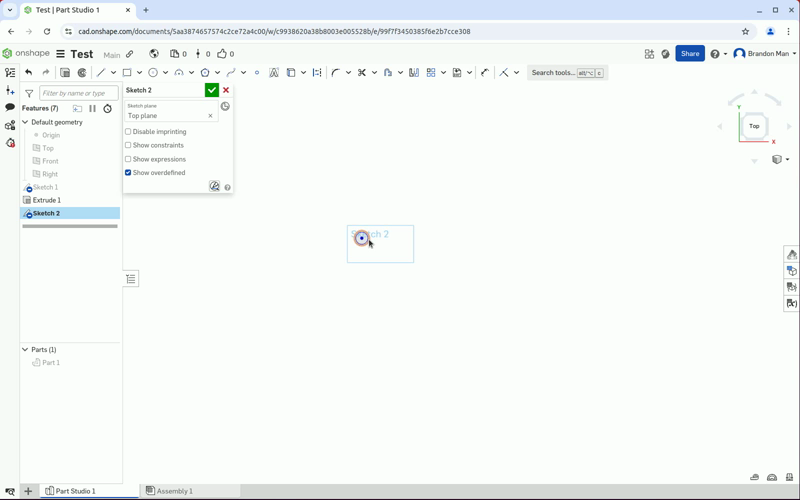
scroll(6)
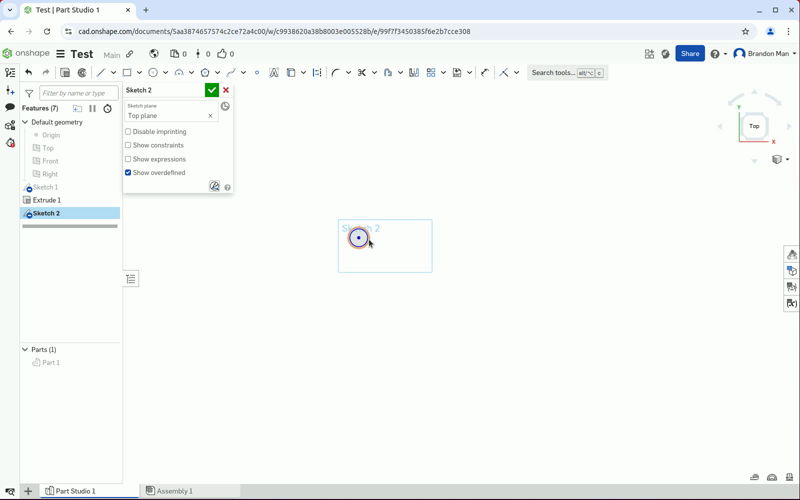
scroll(6)
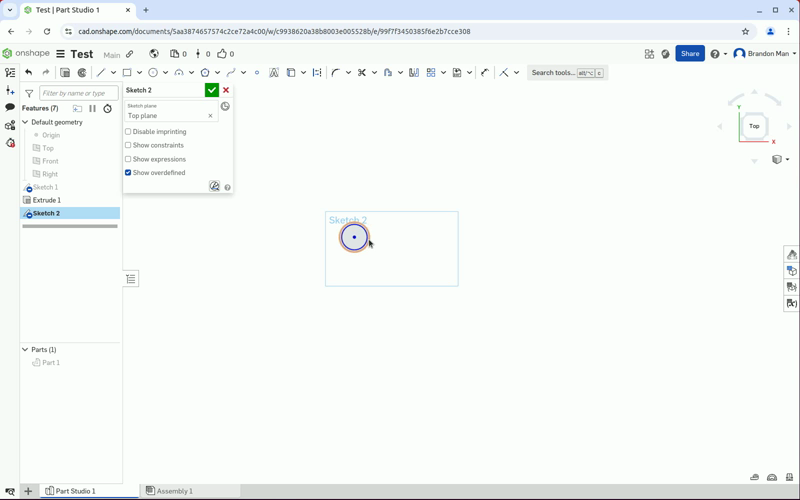
scroll(6)
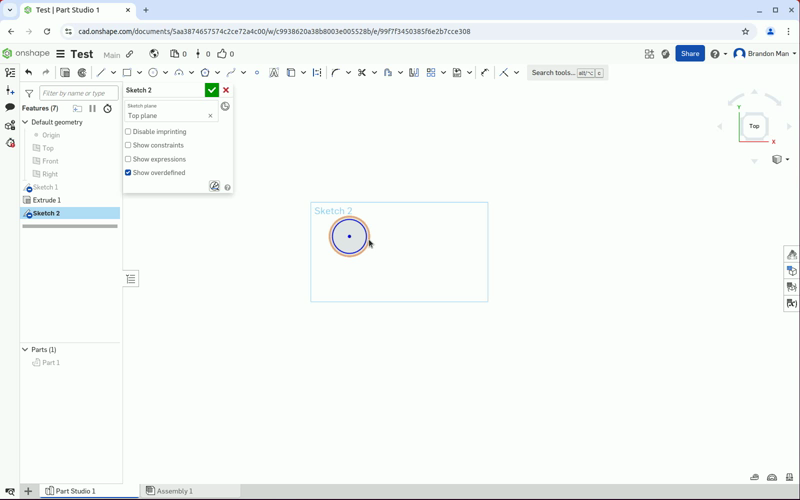
scroll(6)
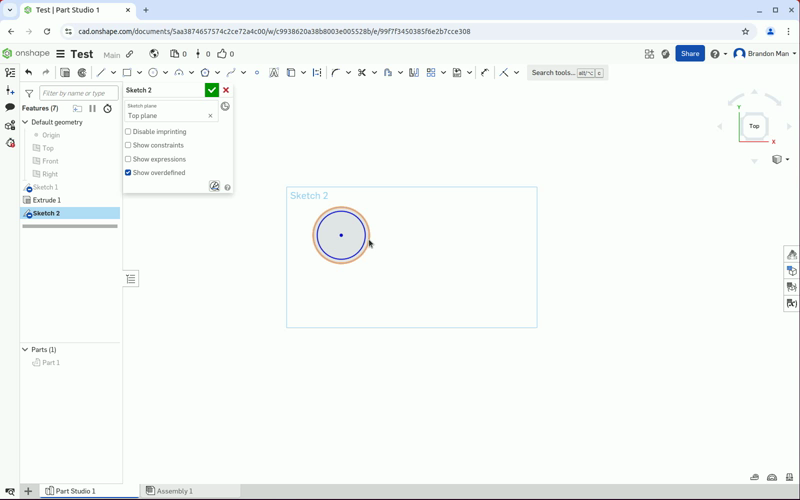
scroll(6)
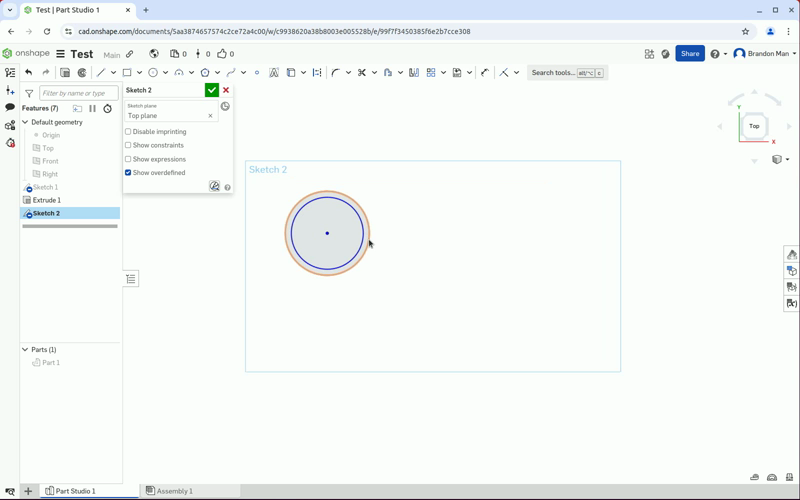
scroll(6)
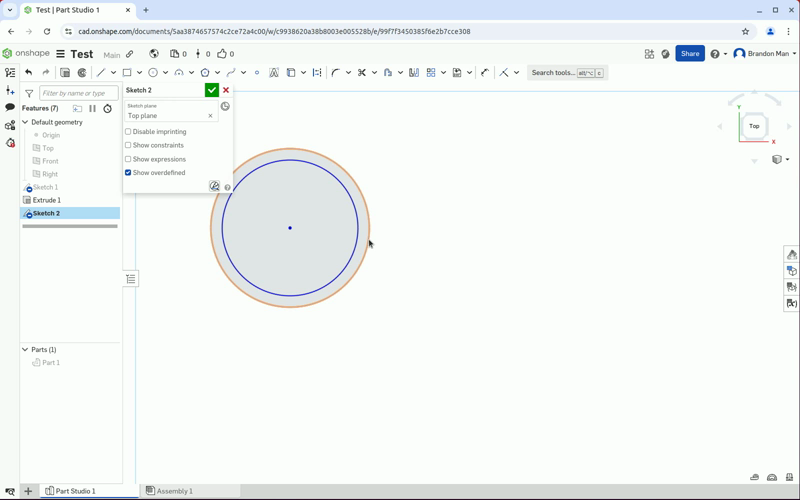
click(369, 239)
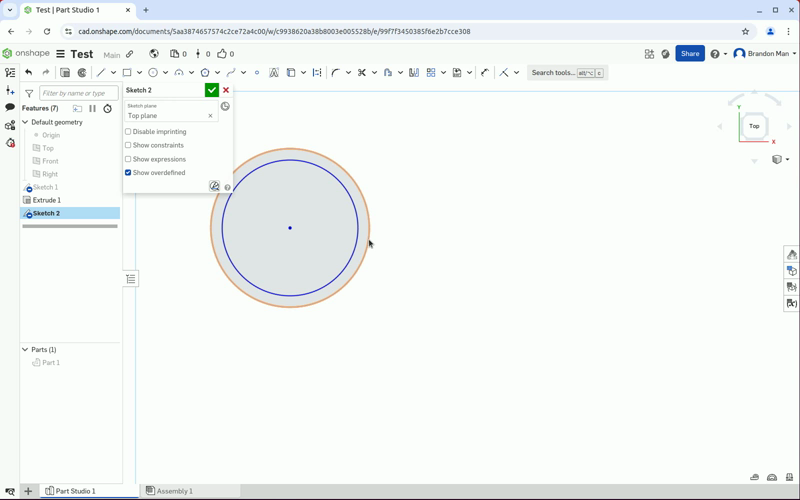
scroll(-6)
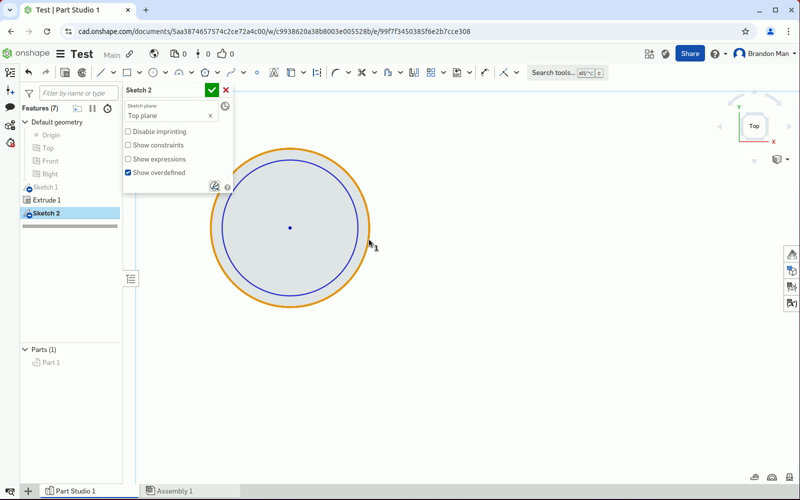
scroll(-6)
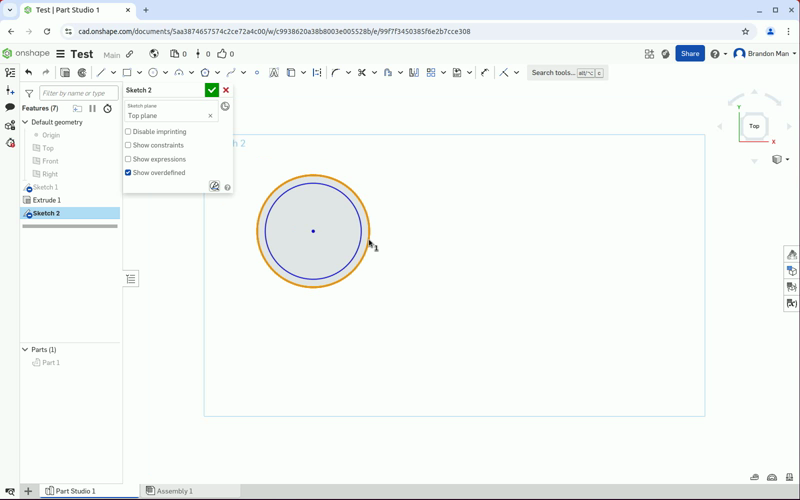
scroll(-6)
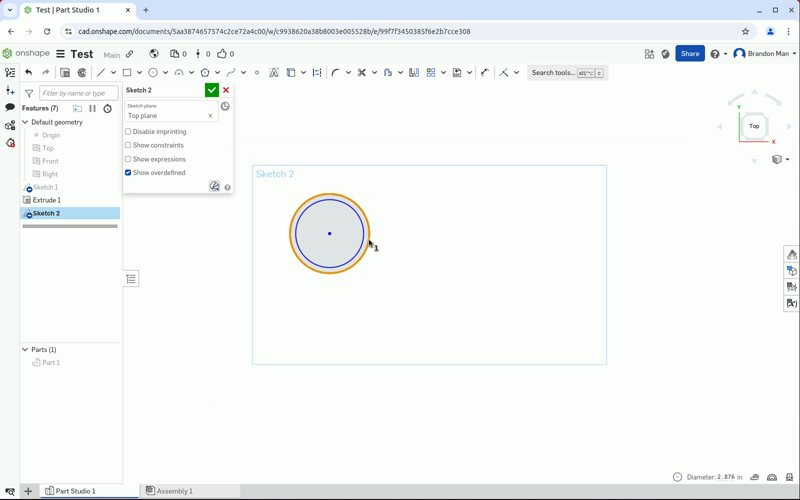
scroll(-6)
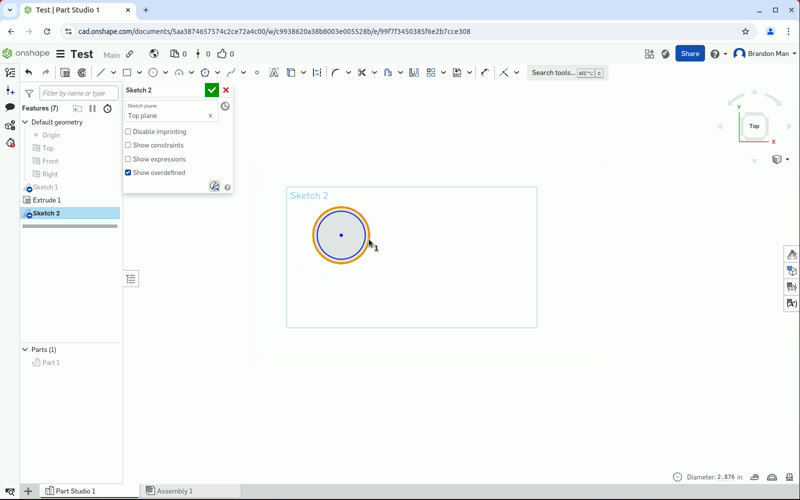
scroll(-6)
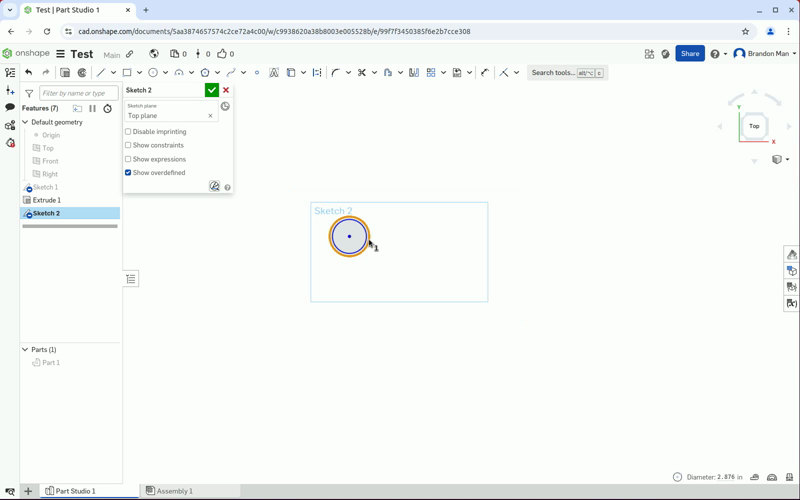
scroll(-6)
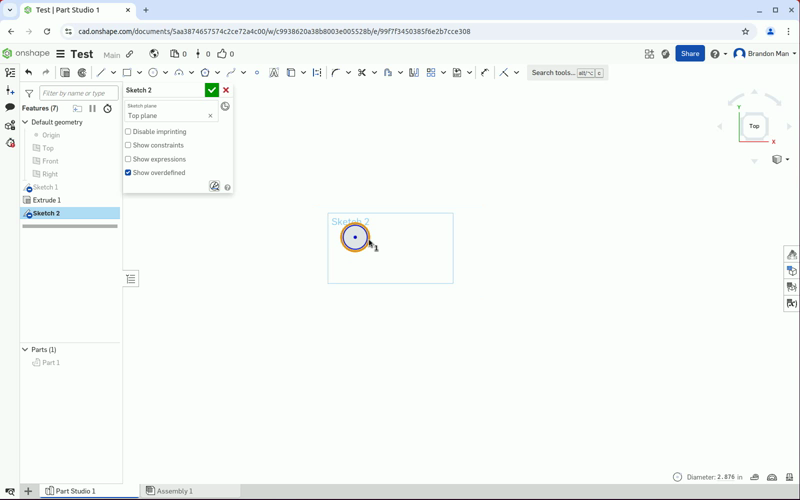
scroll(-6)
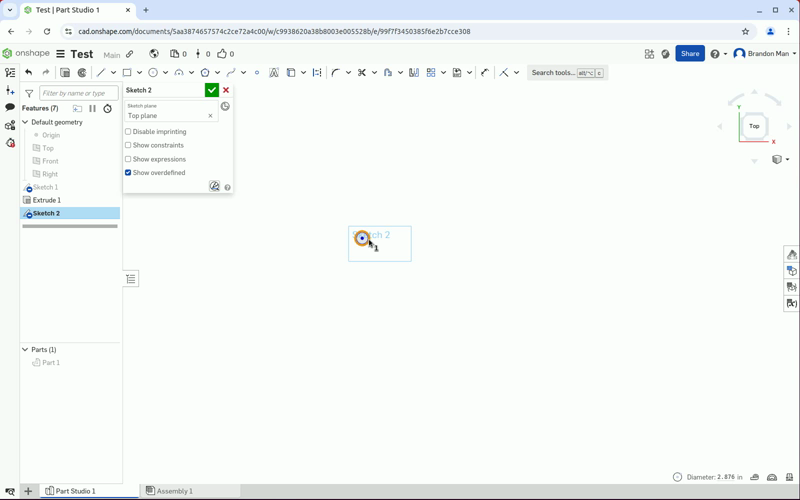
mouse_move(73, 352)
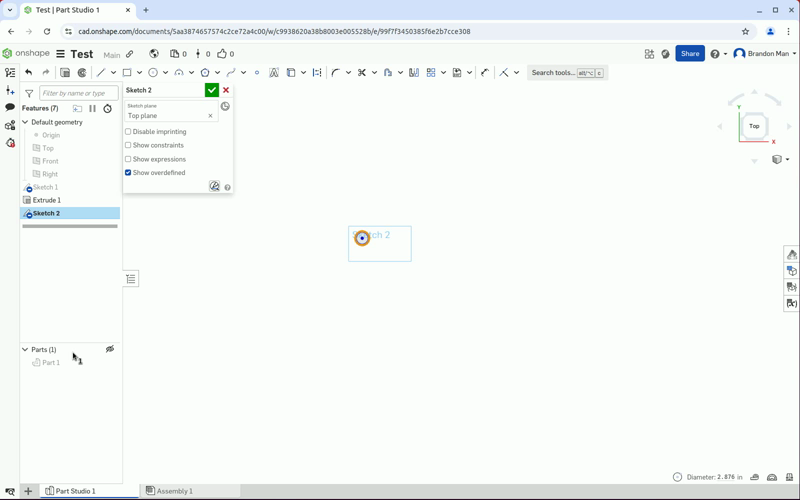
key(shift+y)
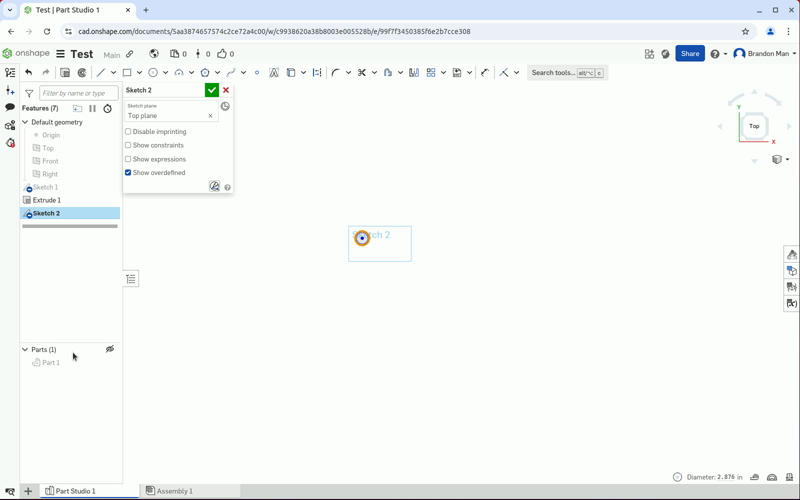
key(shift+e)
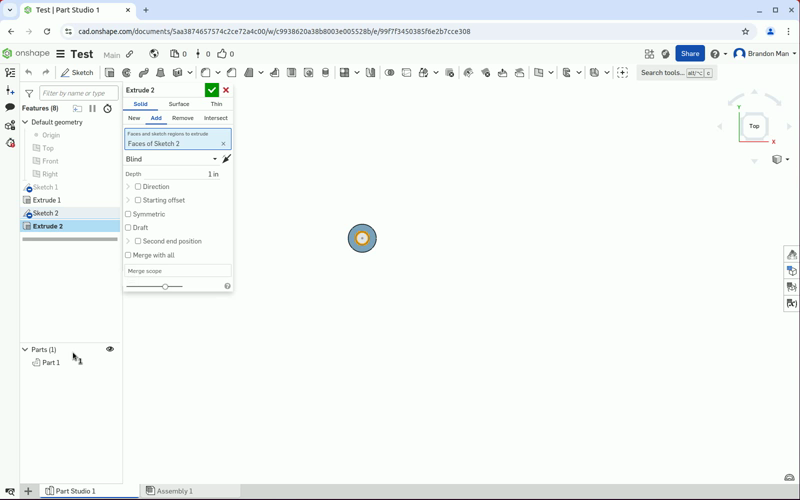
mouse_move(143, 106)
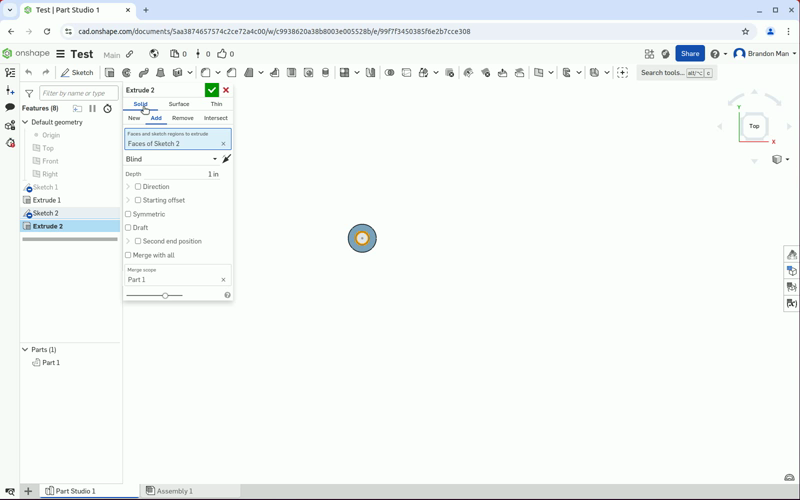
click(143, 106)
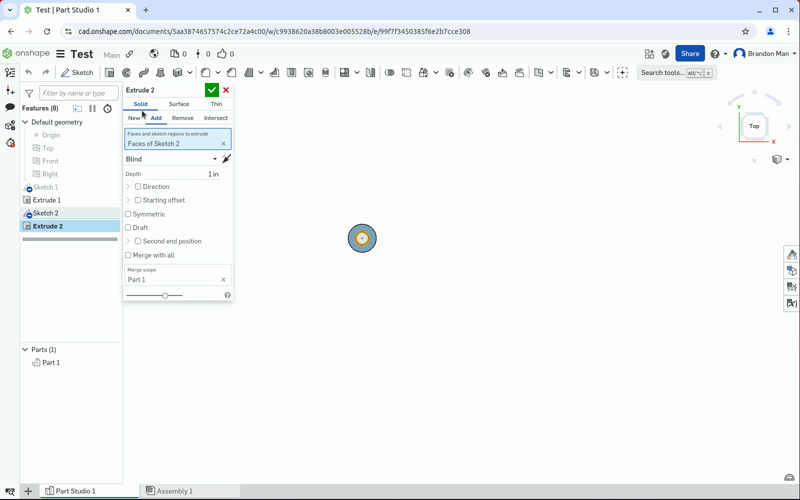
mouse_move(137, 120)
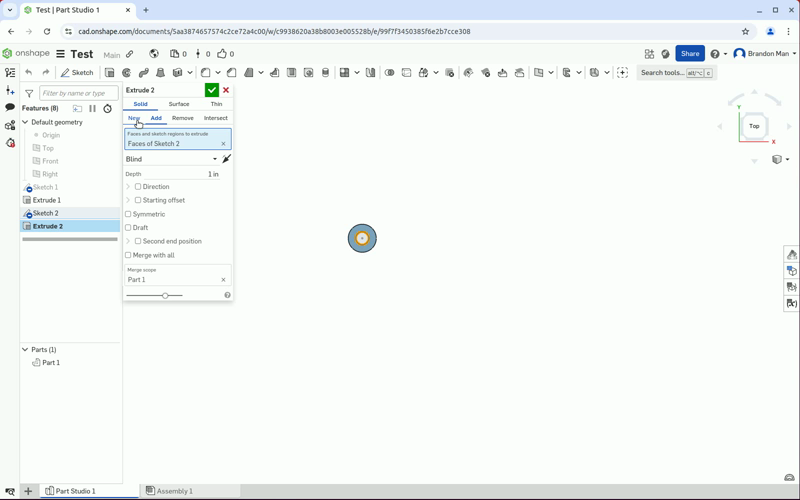
click(137, 120)
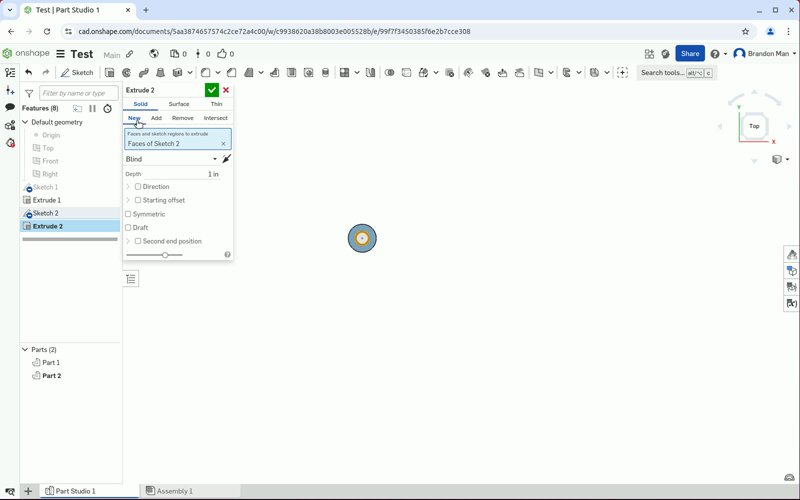
key(tab, 4)
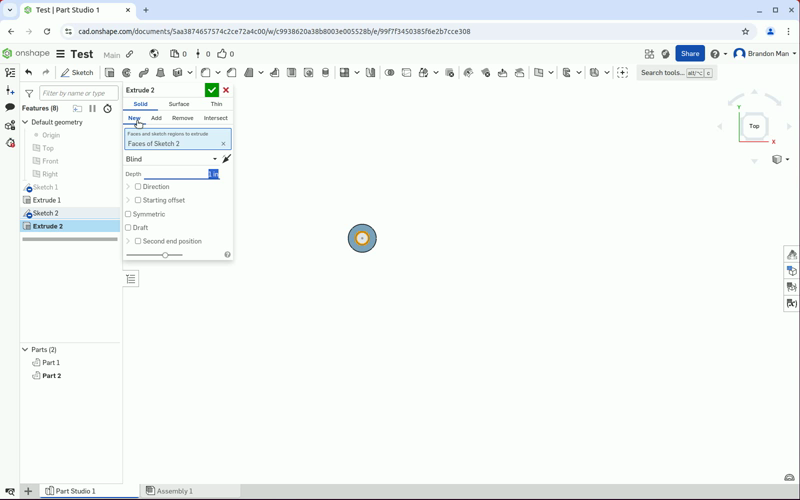
text(0.722)
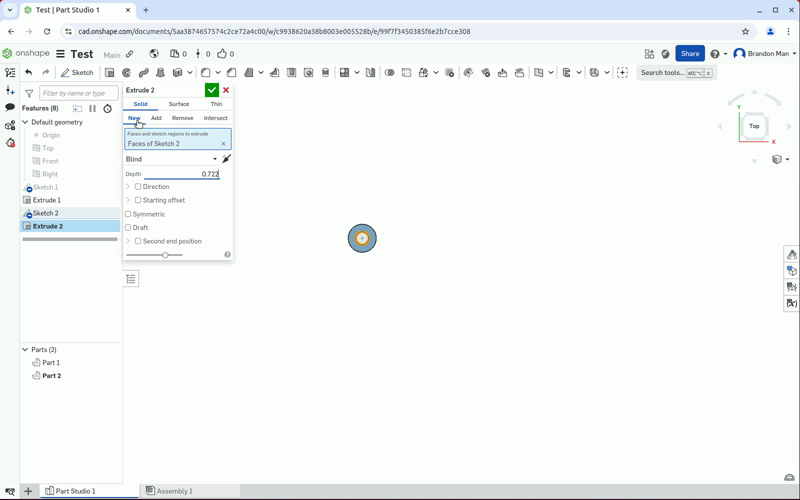
key(enter)
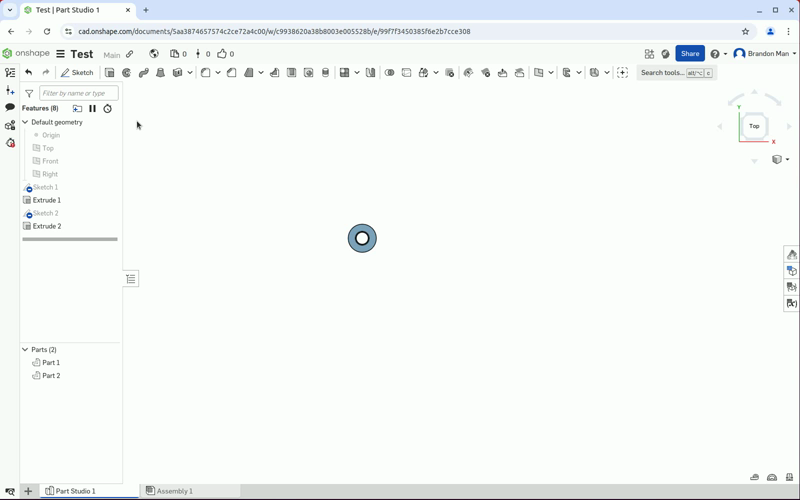
key(shift+h)
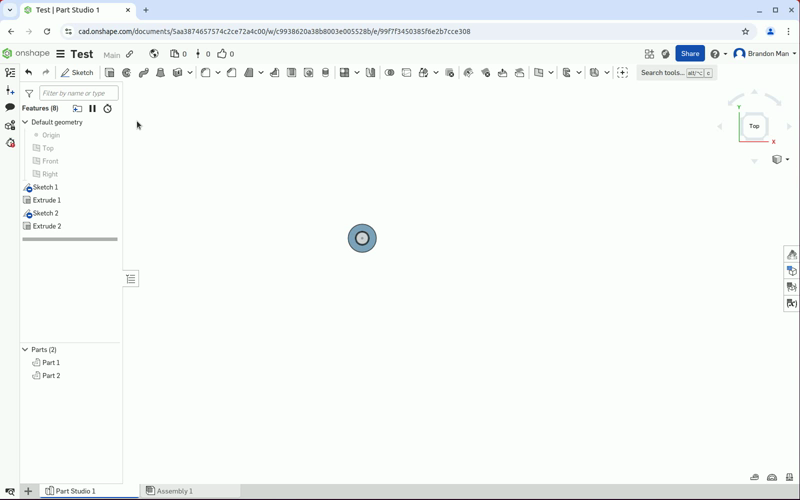
key(shift+h)
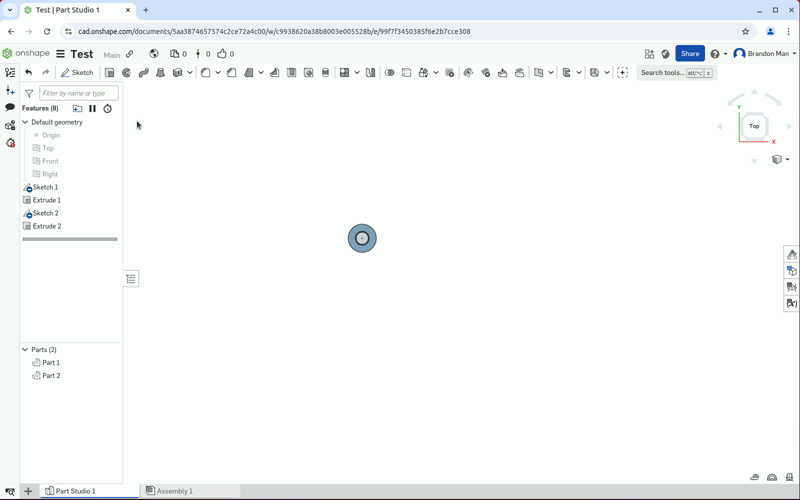
key(shift+7)
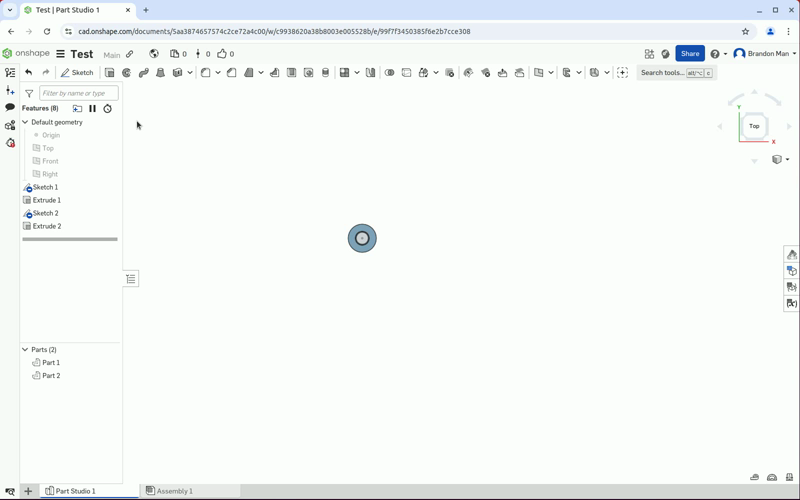
key(up, 3)
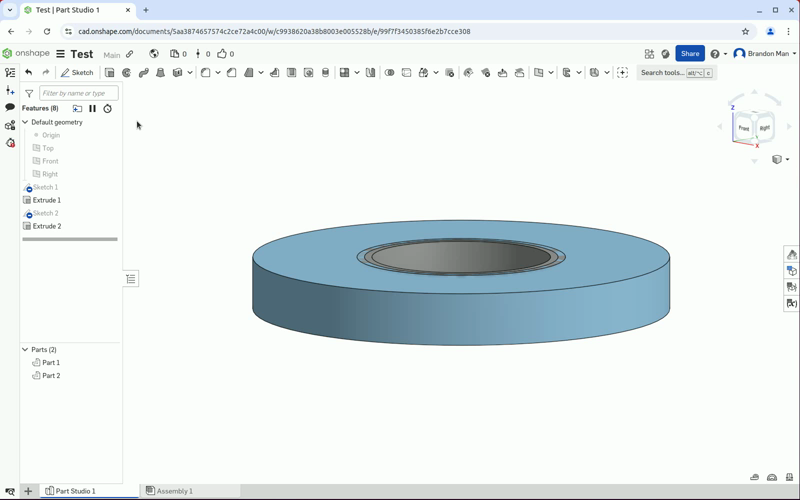
key(left, 3)
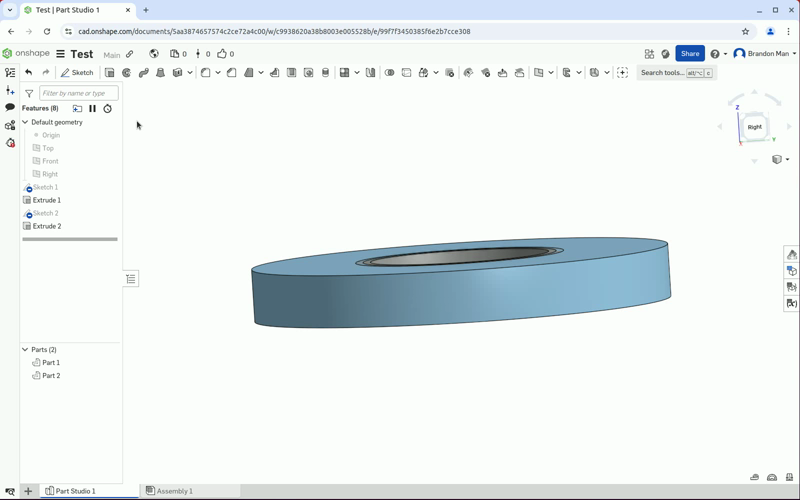
key(right, 3)
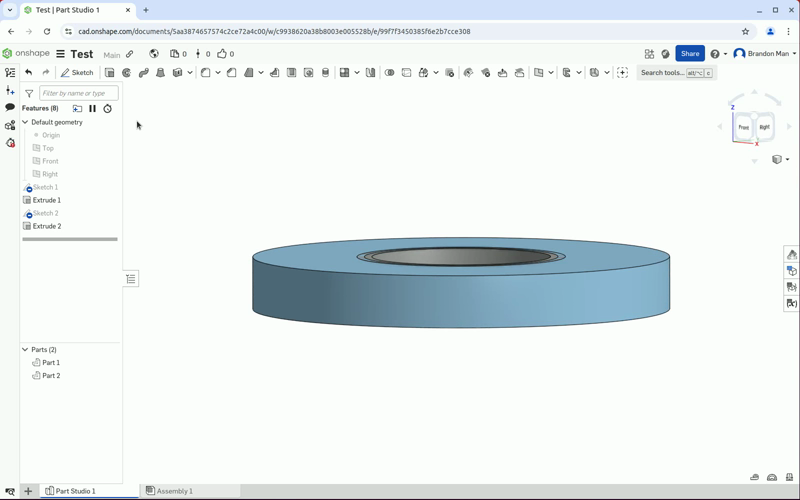
key(down, 3)
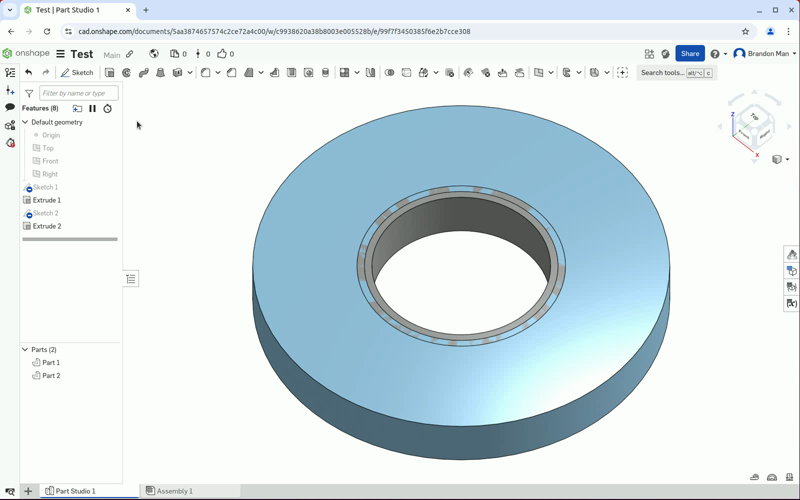
mouse_move(73, 189)
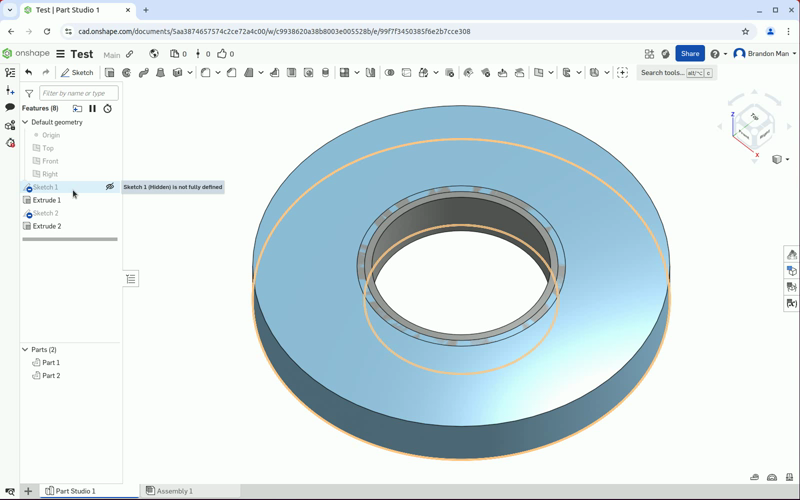
click(73, 189)